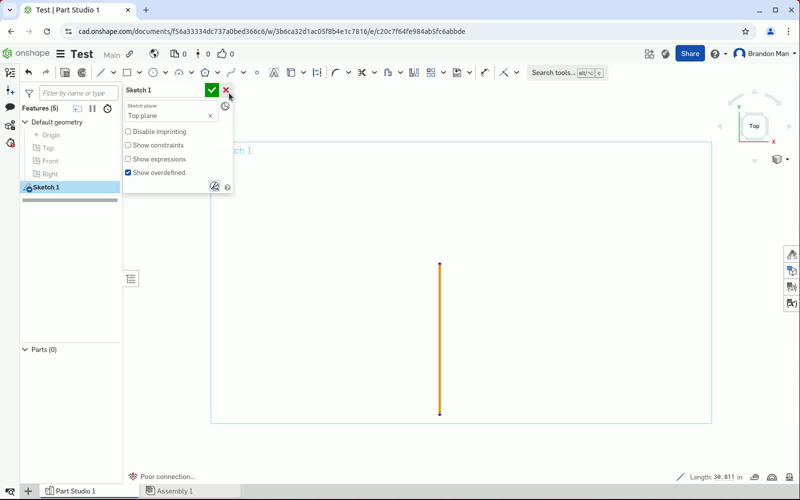
key(shift+h)
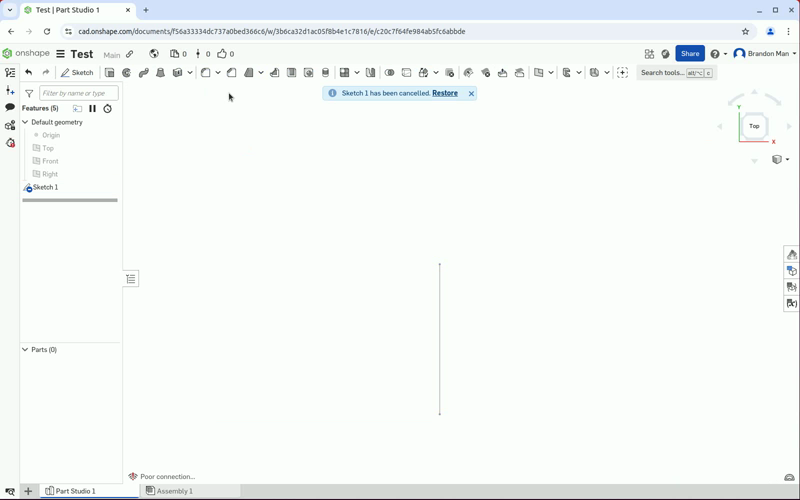
key(shift+s)
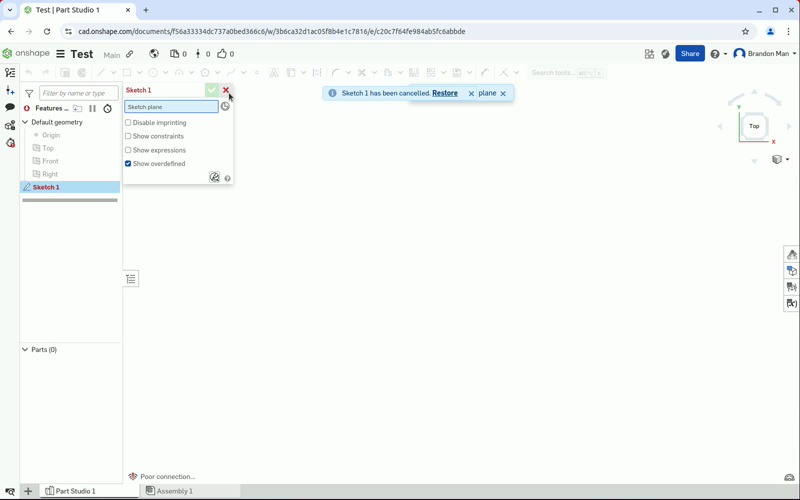
mouse_move(73, 150)
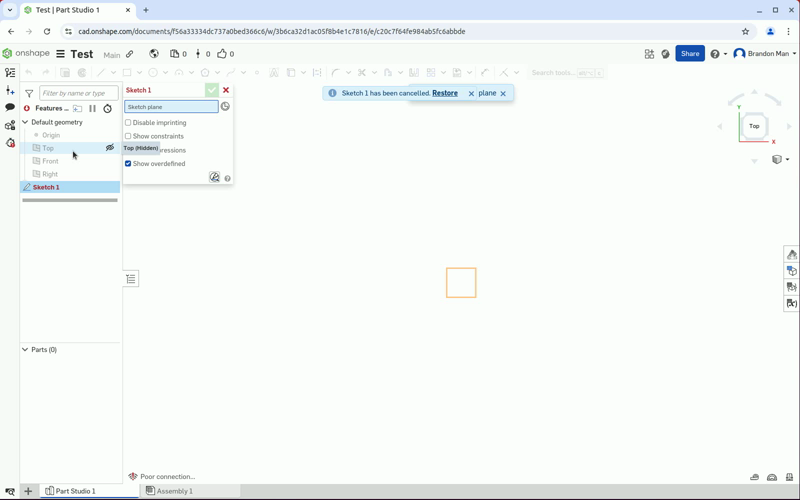
click(73, 150)
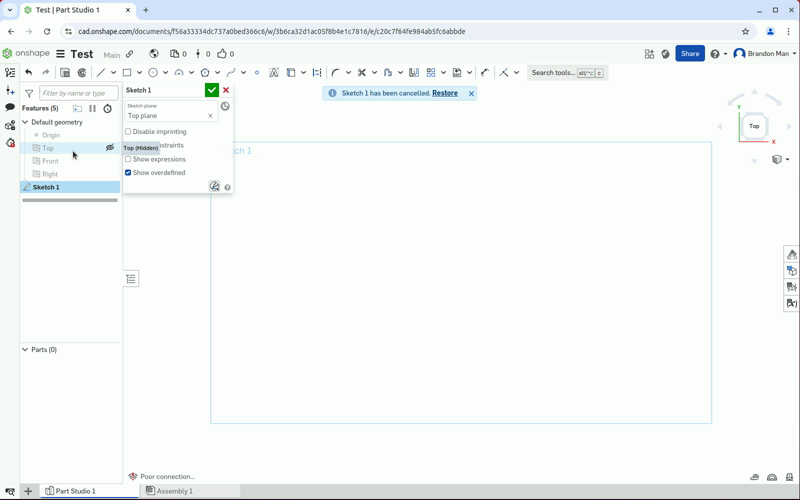
mouse_move(73, 352)
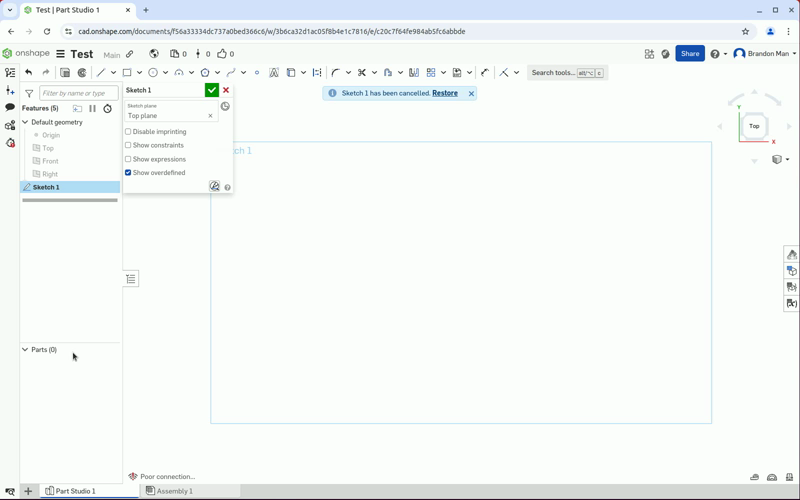
key(y)
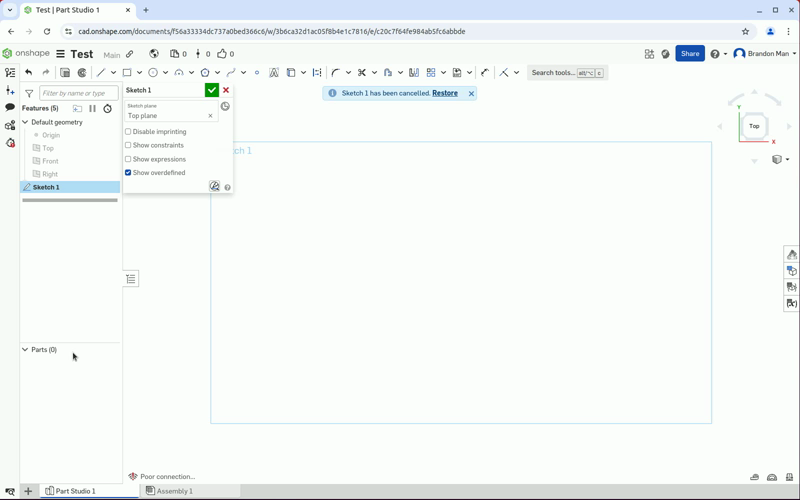
key(l)
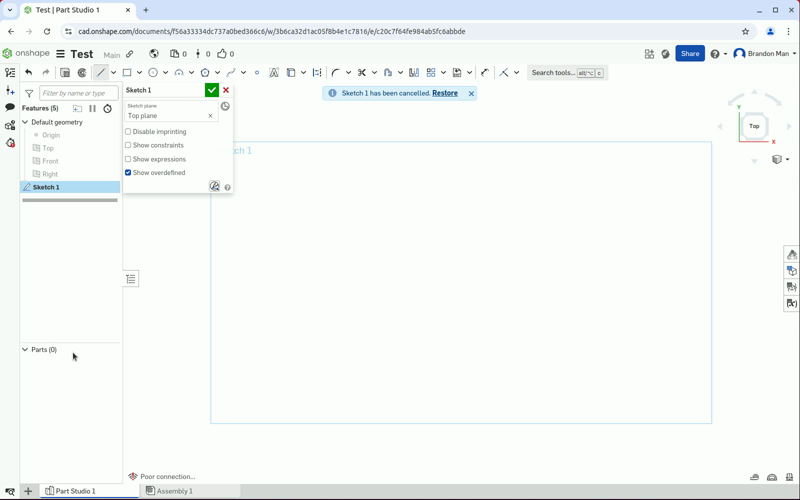
key_down(shift)
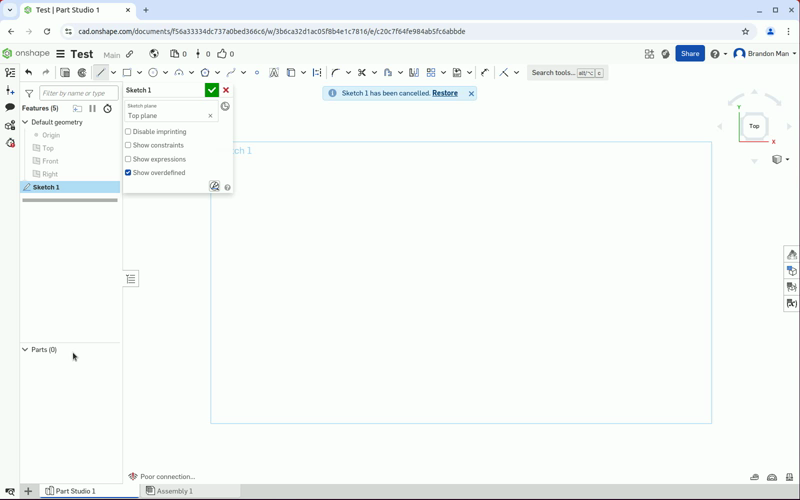
mouse_move(460, 282)
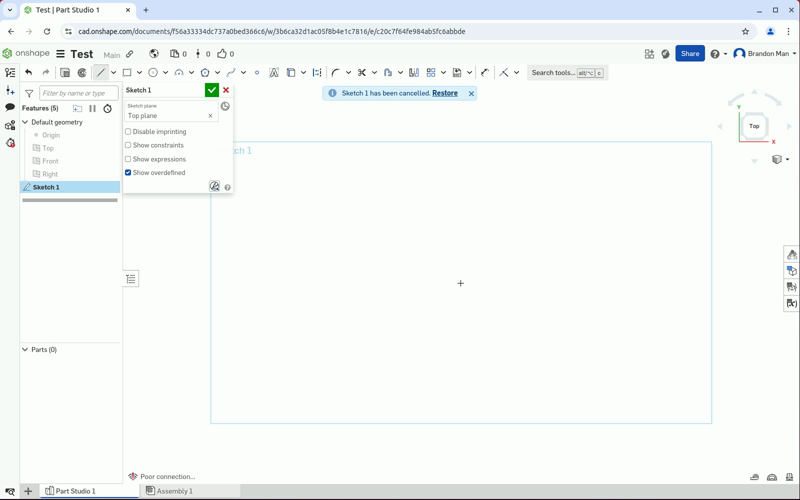
click(460, 282)
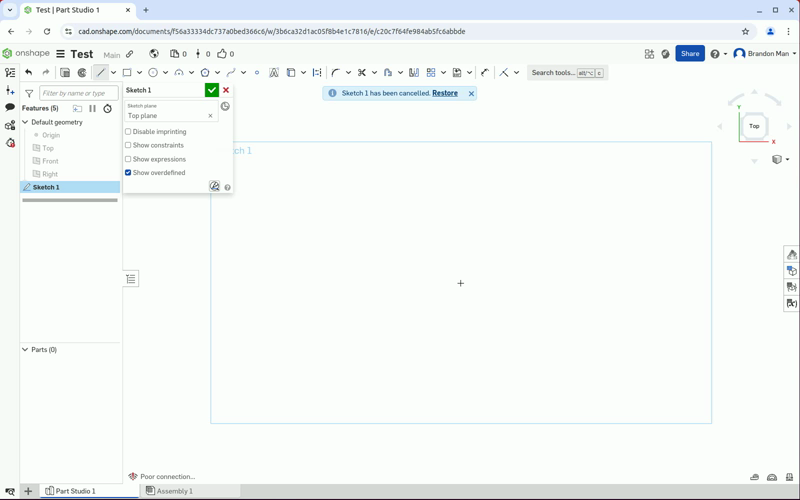
key_up(shift)
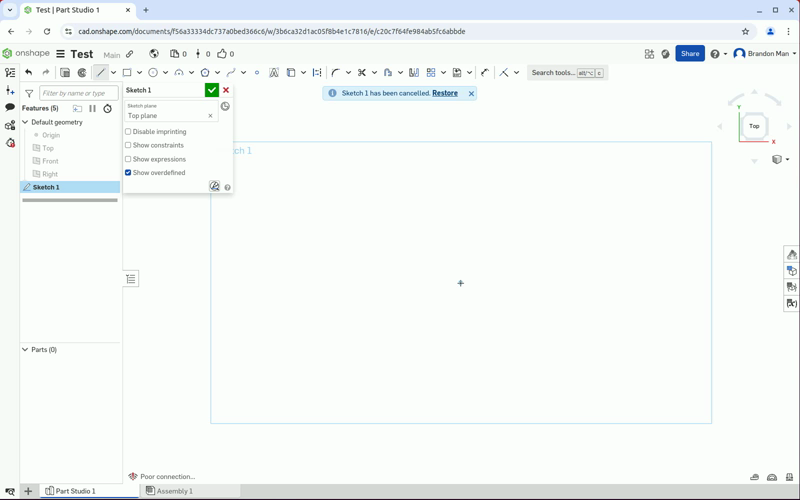
key_down(shift)
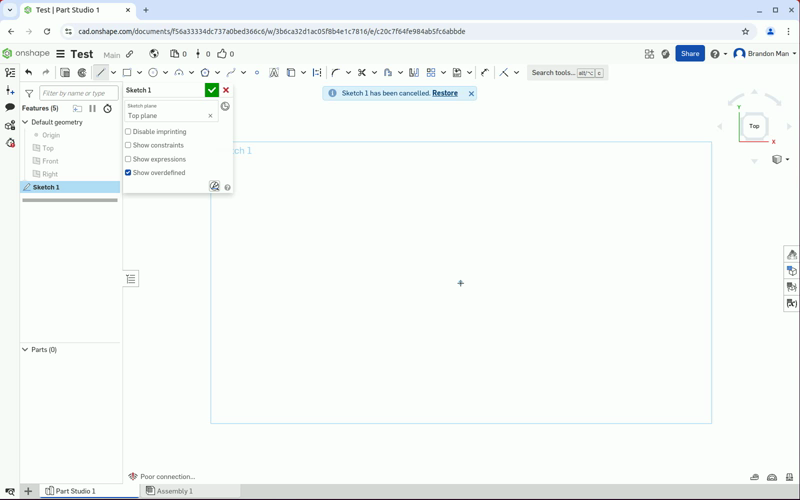
mouse_move(573, 282)
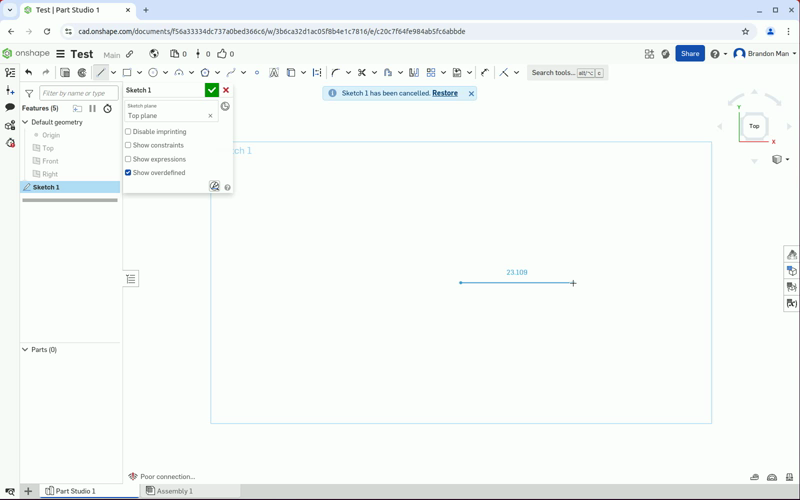
click(573, 282)
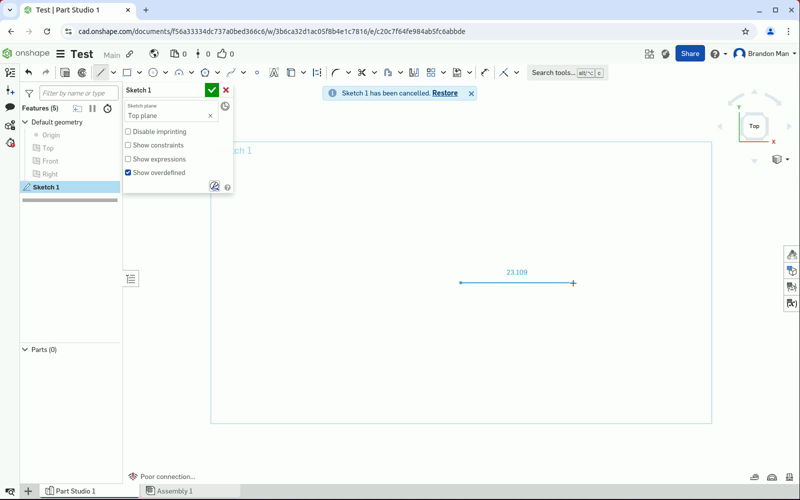
key_up(shift)
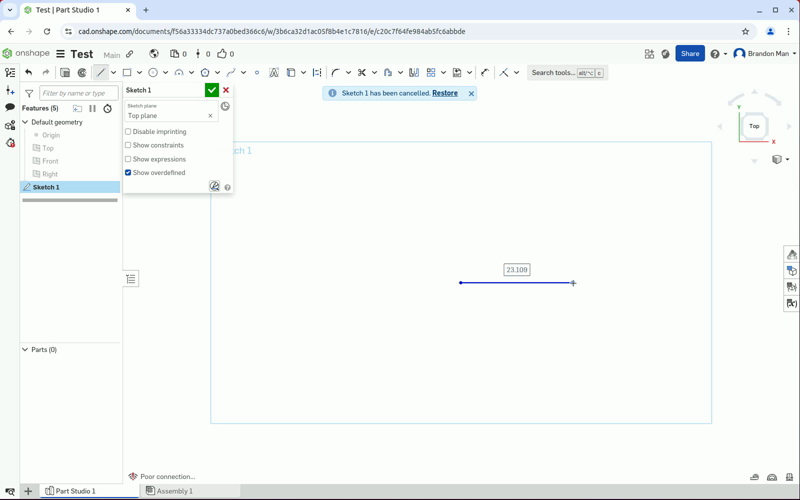
key_down(shift)
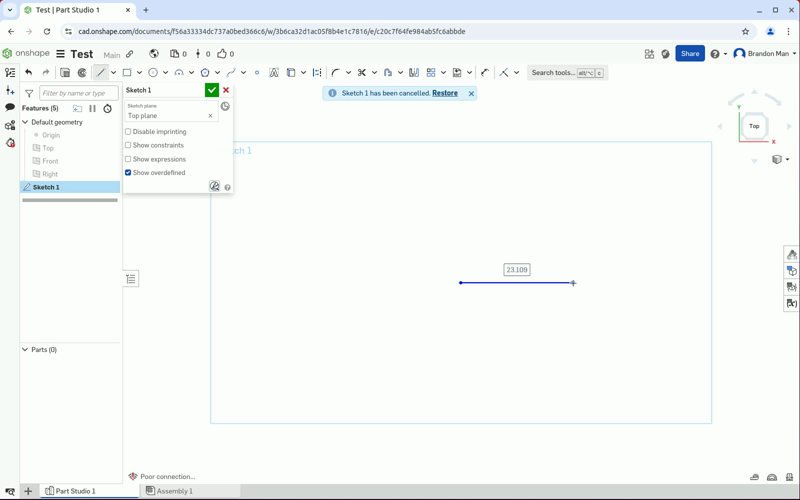
mouse_move(589, 282)
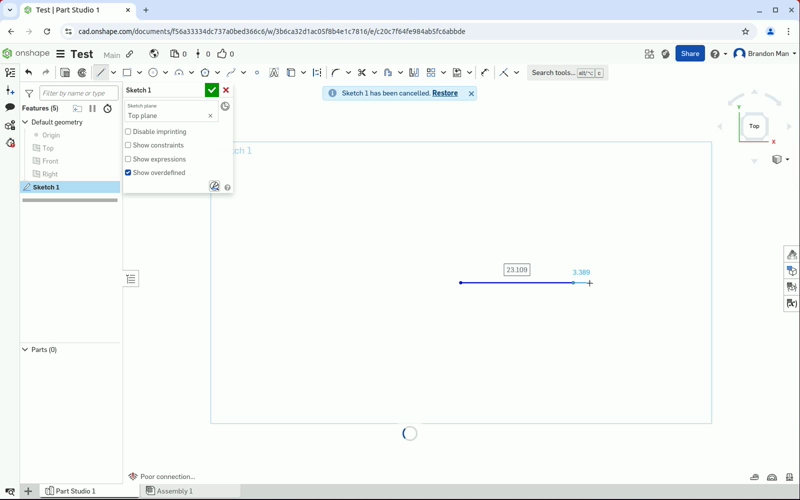
mouse_move(573, 237)
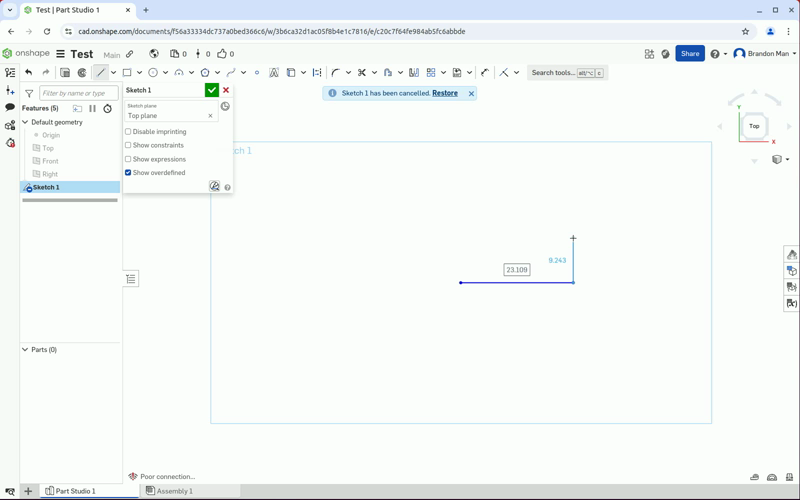
click(573, 237)
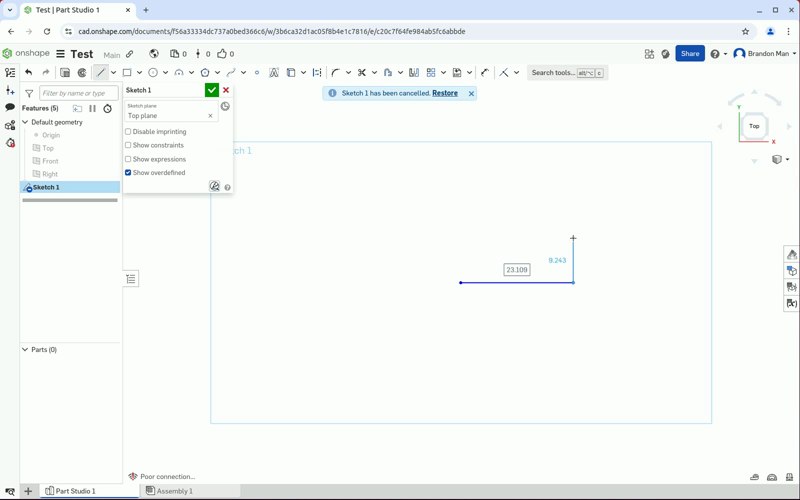
key_up(shift)
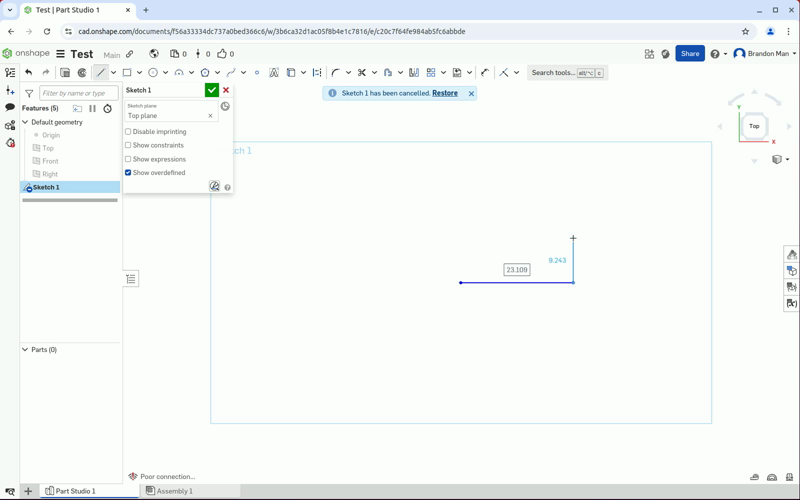
key_down(shift)
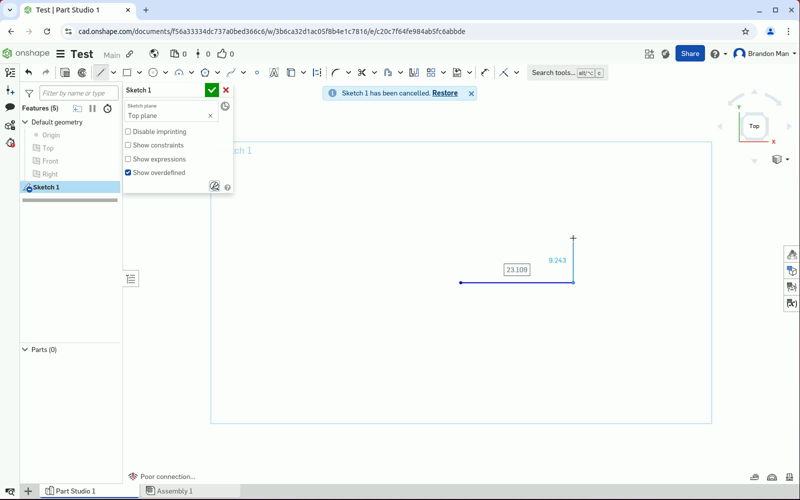
mouse_move(460, 237)
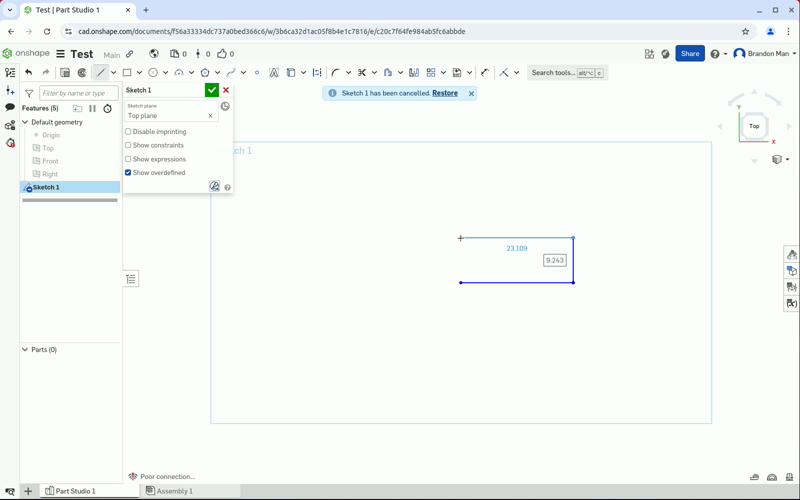
click(460, 237)
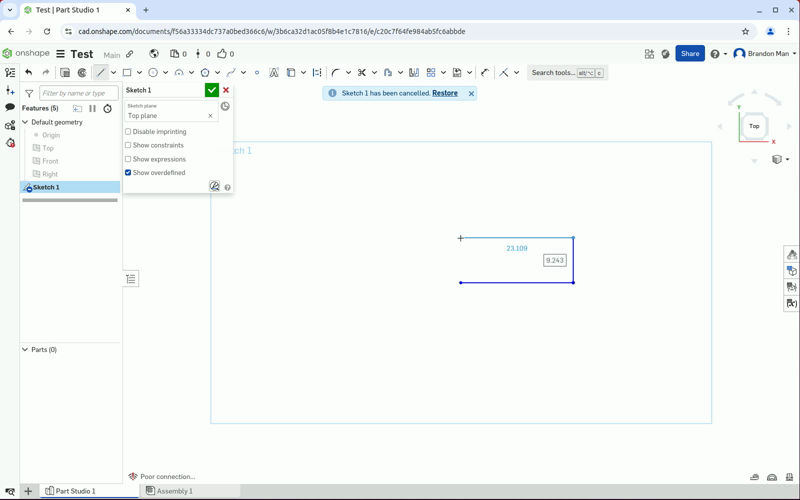
key_up(shift)
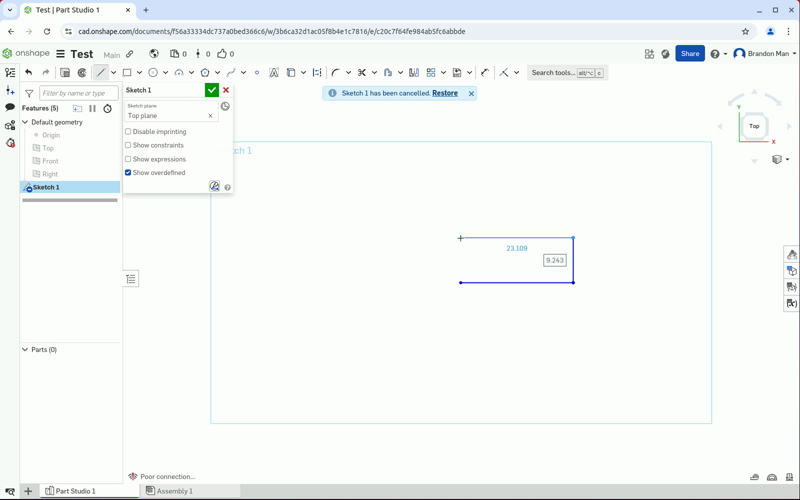
mouse_move(490, 237)
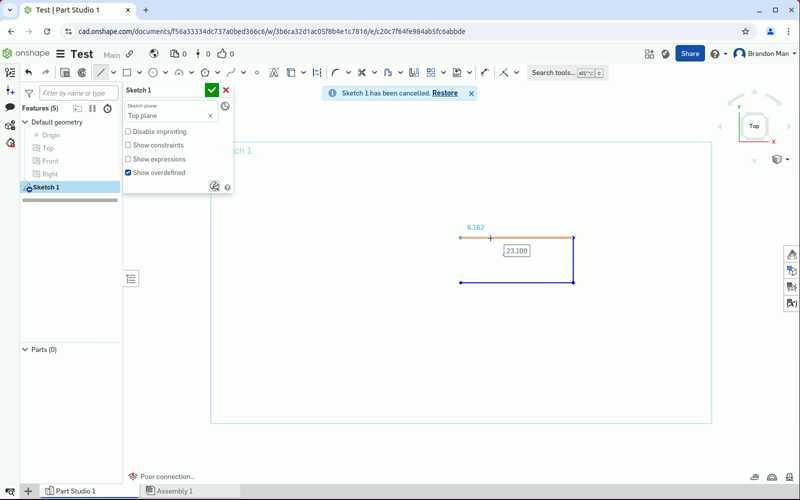
key_down(shift)
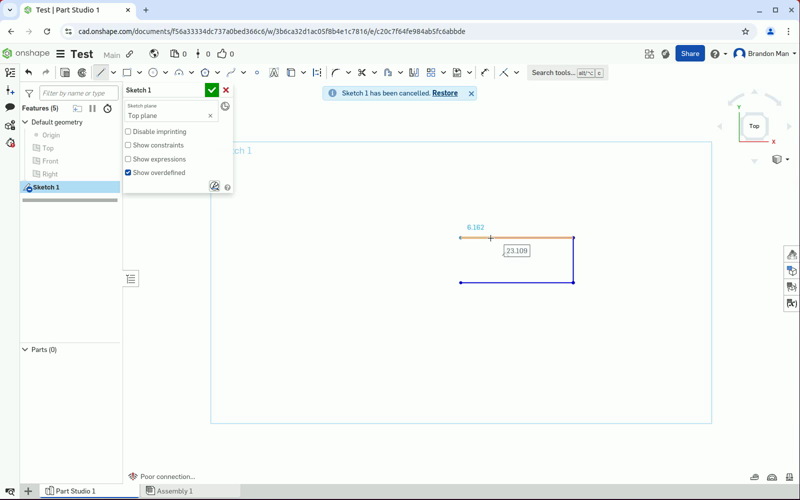
mouse_move(460, 282)
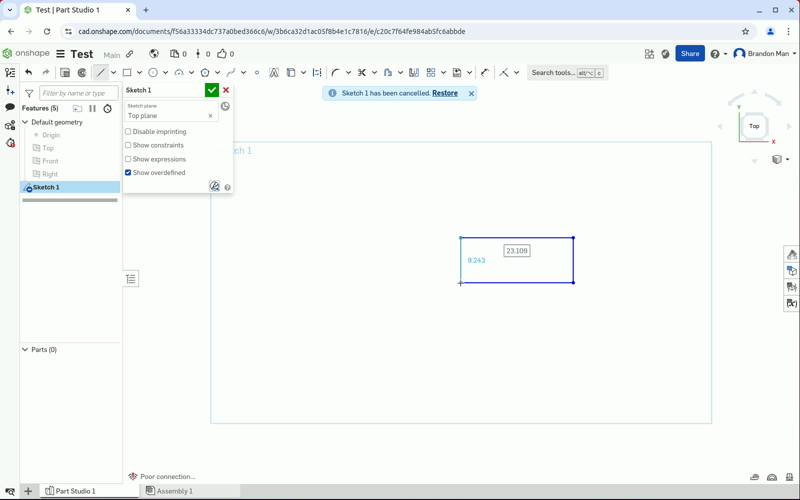
key_up(shift)
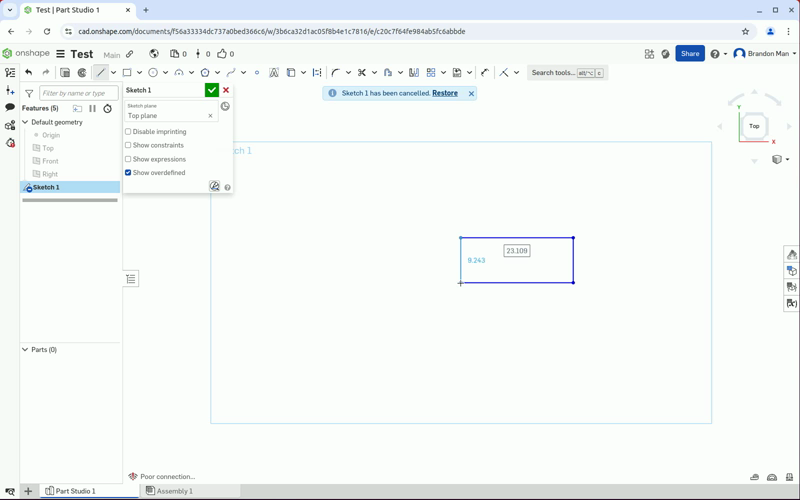
click(460, 282)
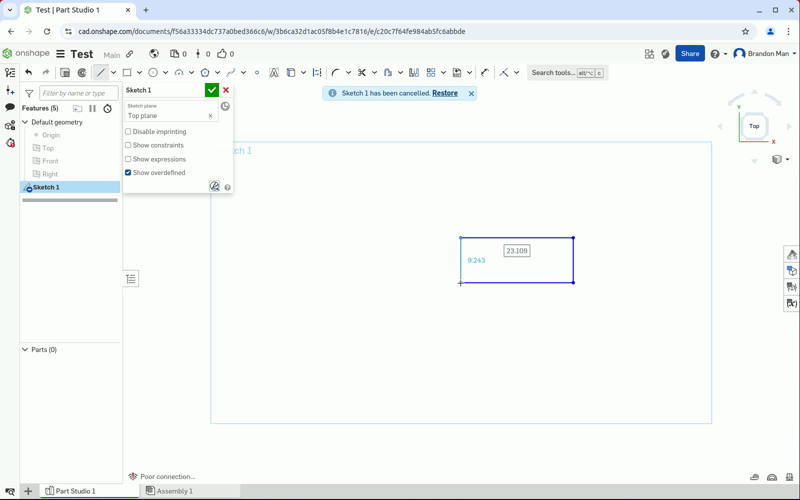
key(esc)
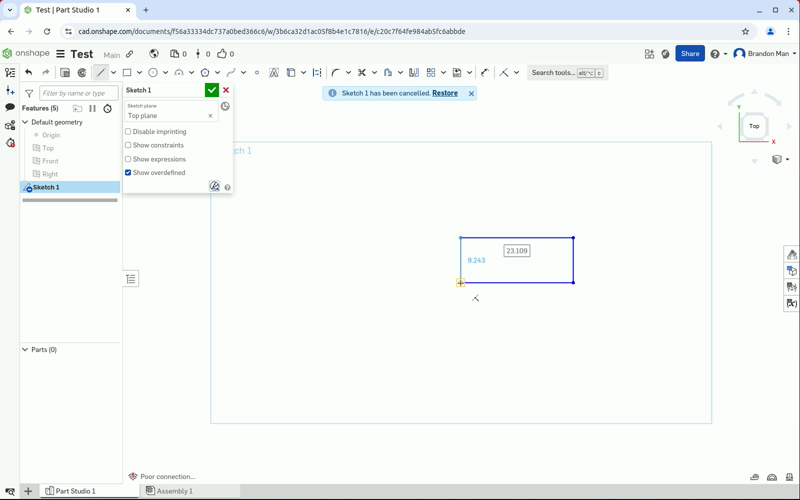
mouse_move(565, 242)
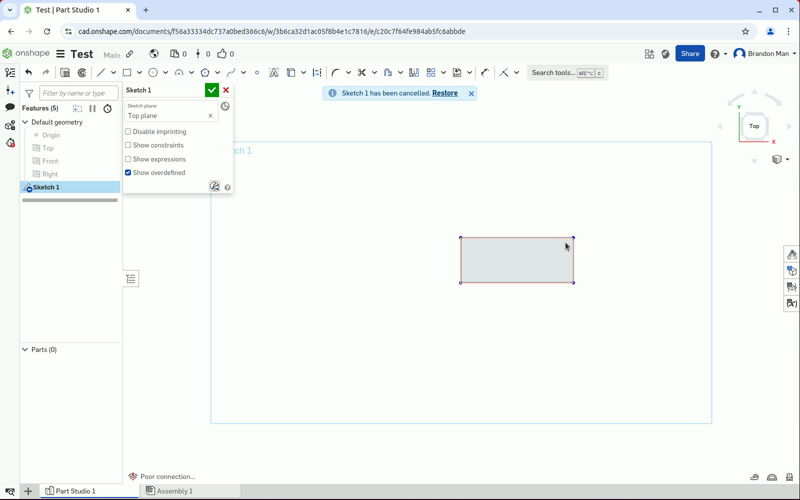
click(565, 242)
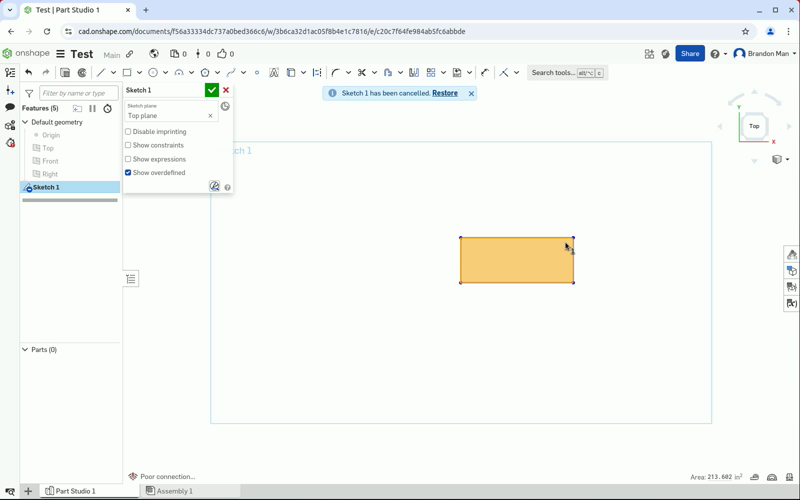
mouse_move(73, 352)
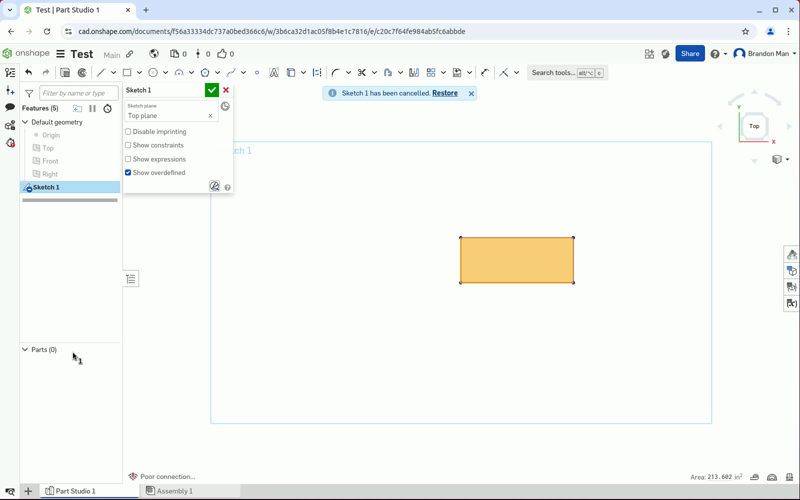
key(shift+y)
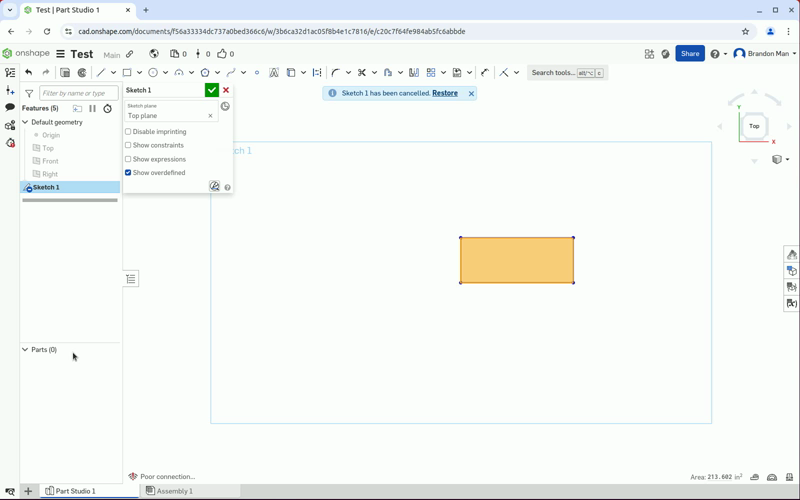
key(shift+e)
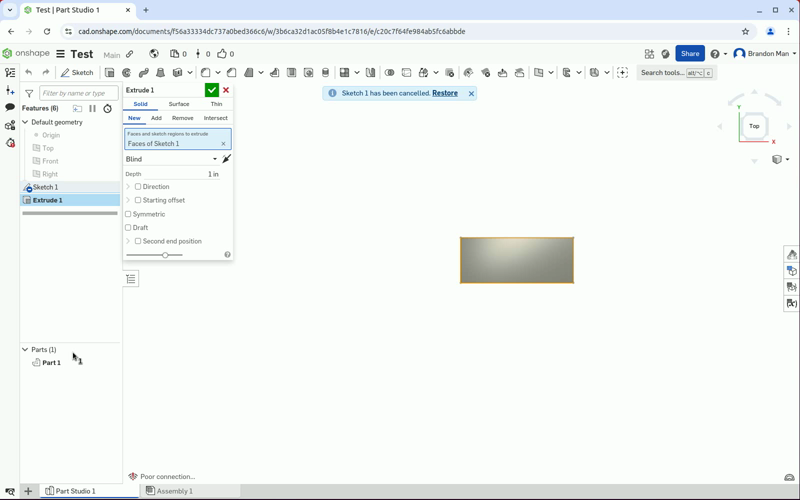
mouse_move(143, 106)
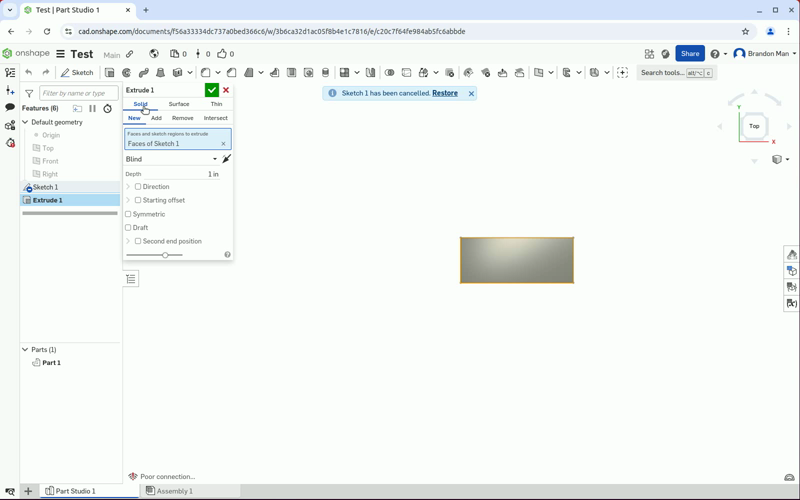
click(143, 106)
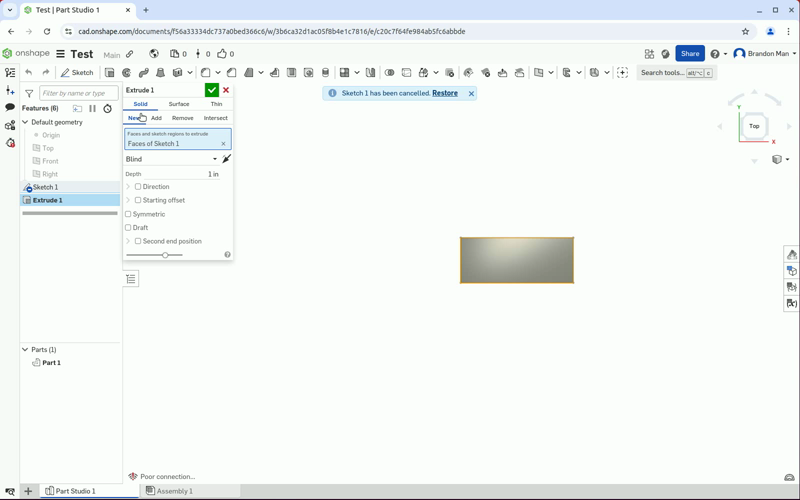
mouse_move(137, 120)
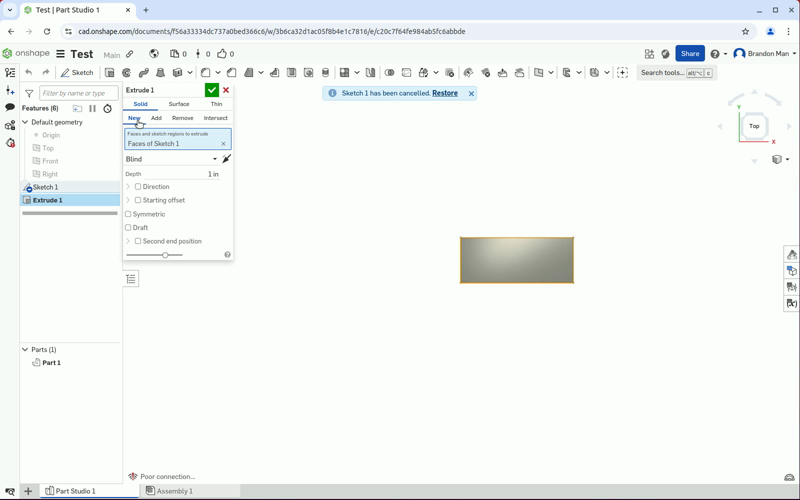
click(137, 120)
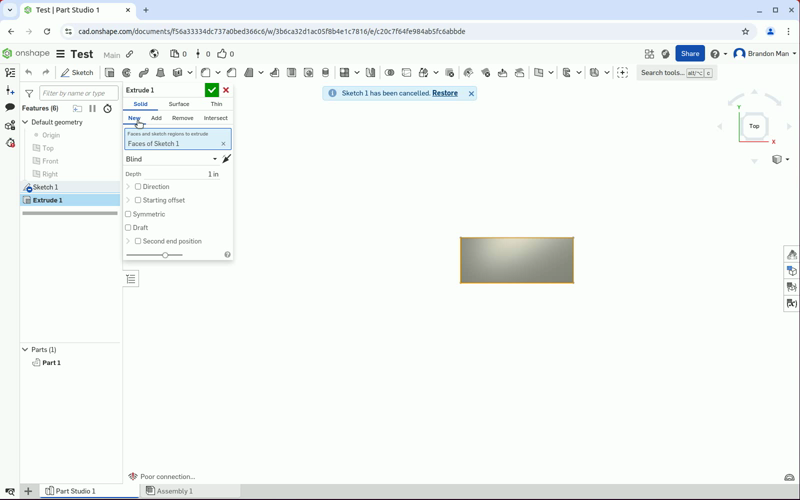
key(tab, 4)
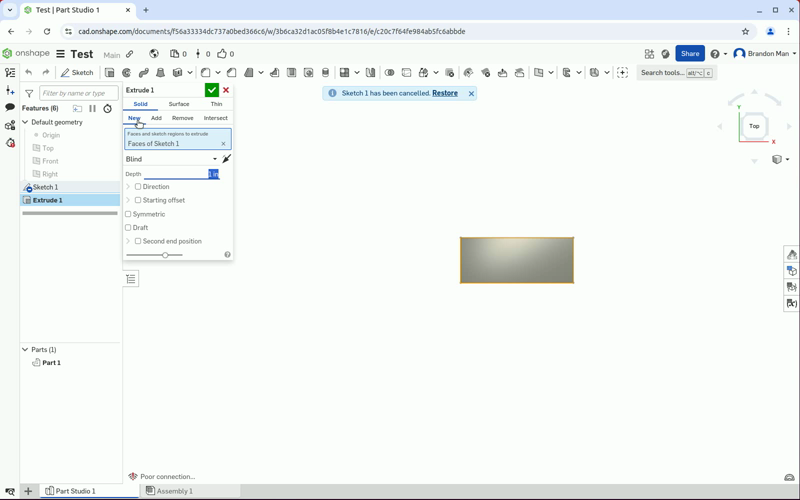
text(4.092)
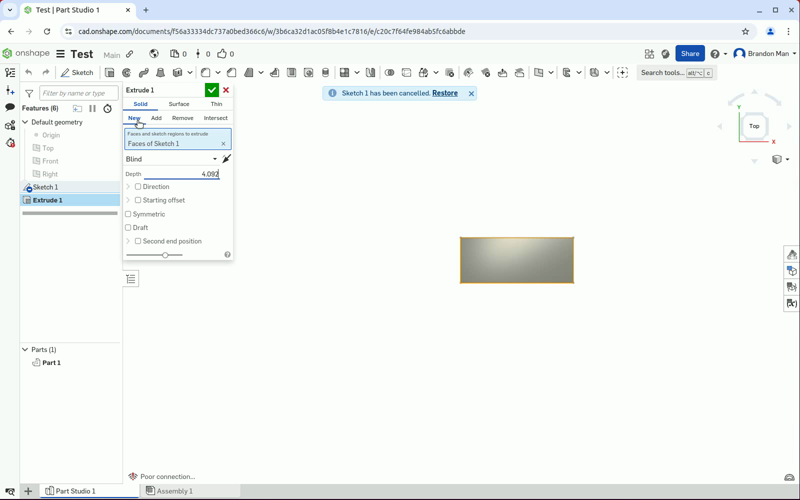
key(enter)
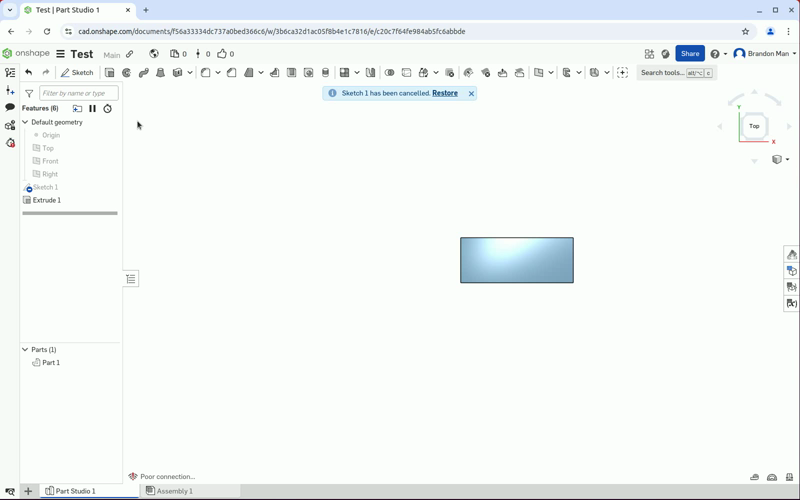
key(shift+h)
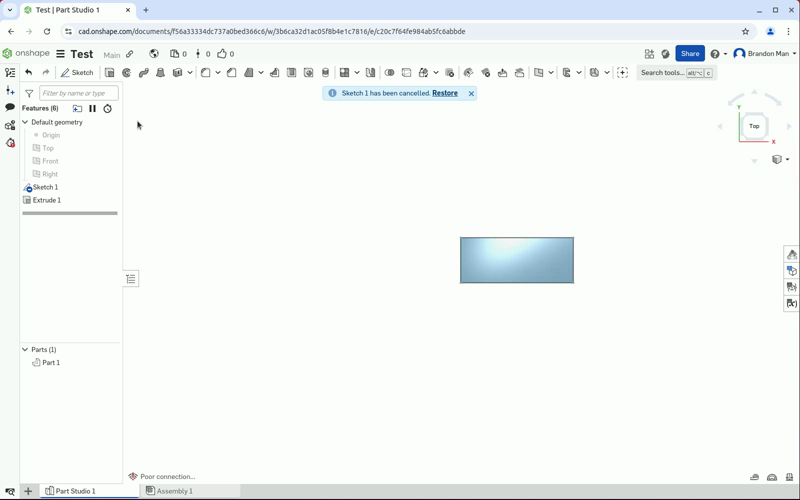
key(shift+h)
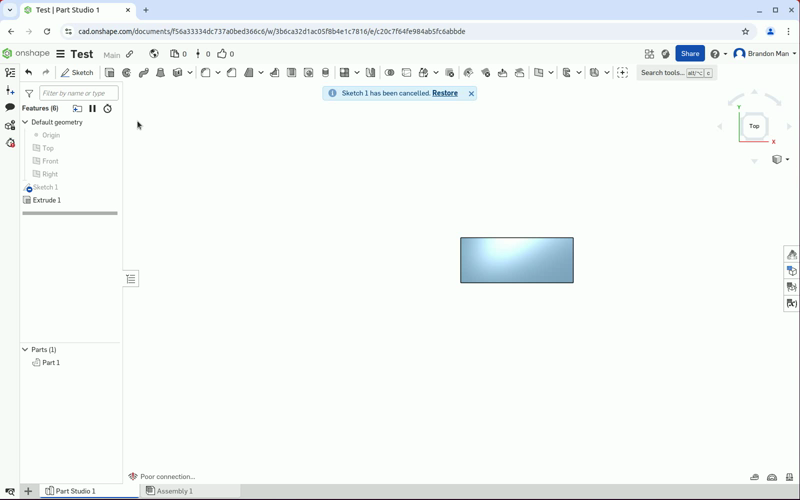
mouse_move(73, 189)
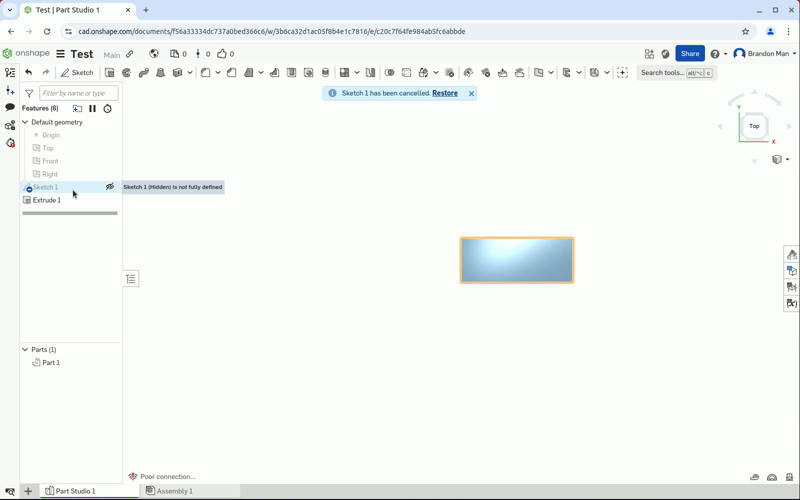
click(73, 189)
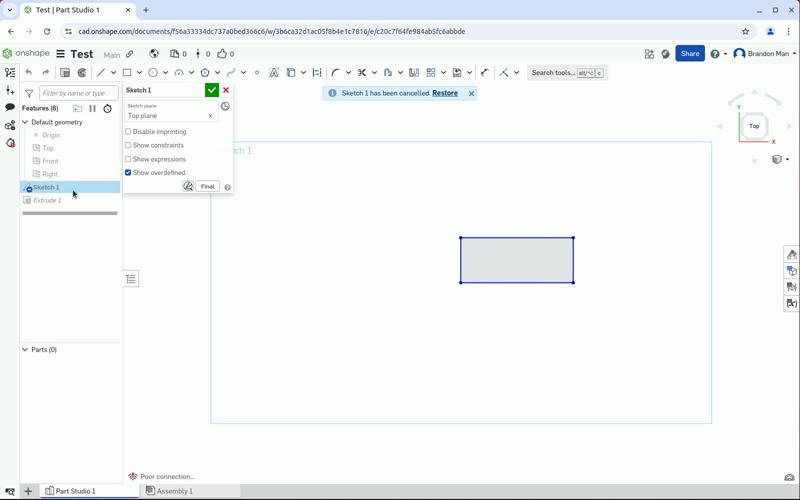
mouse_move(229, 92)
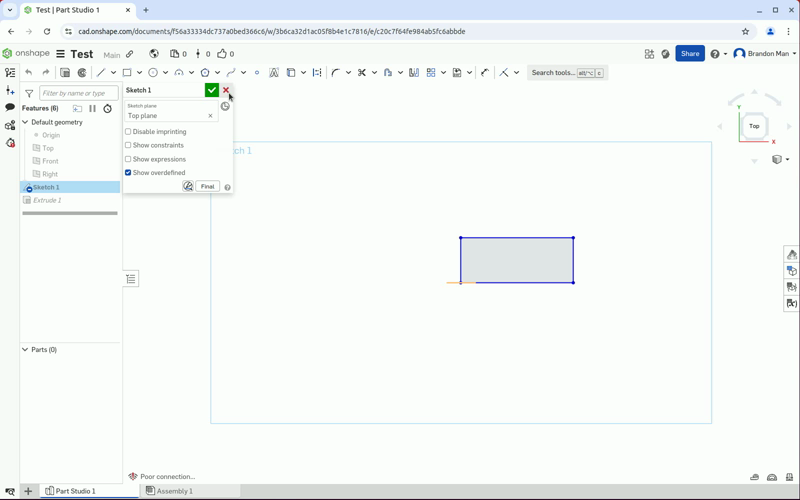
click(229, 92)
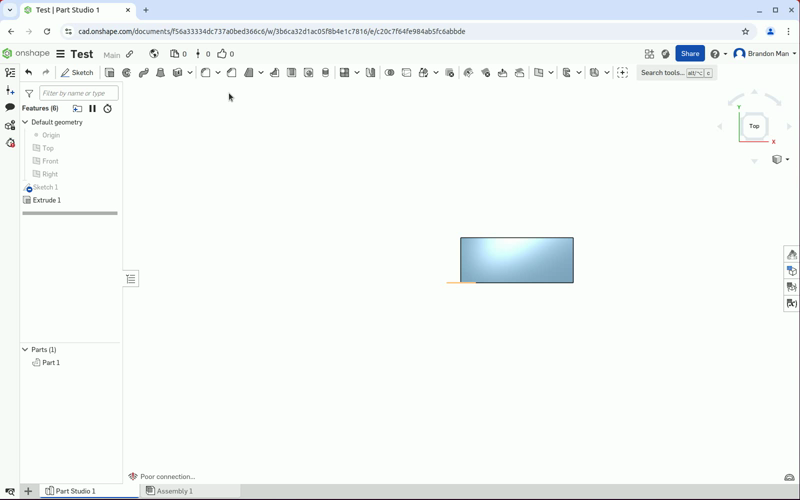
mouse_move(541, 75)
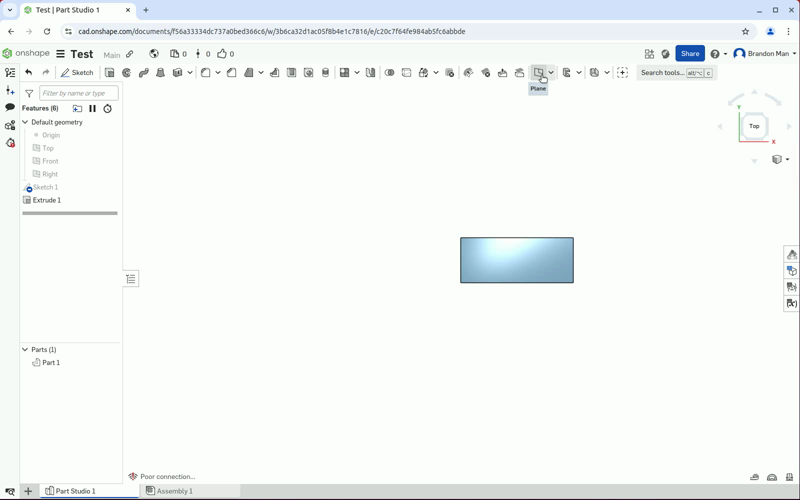
click(541, 75)
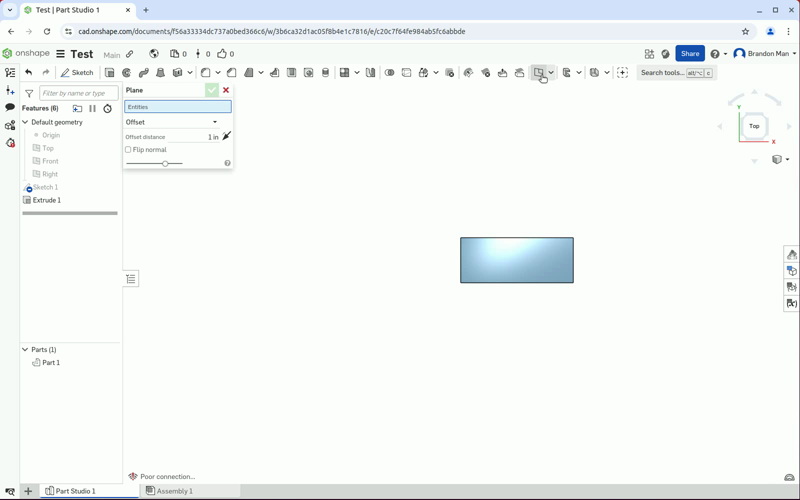
mouse_move(73, 150)
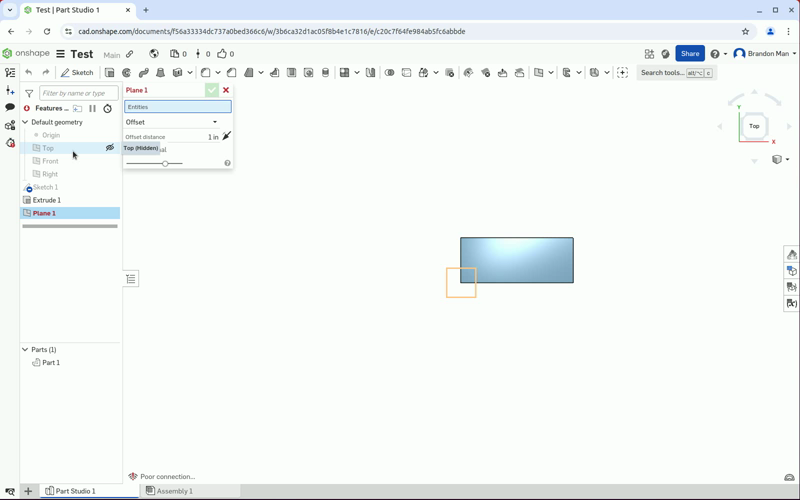
click(73, 150)
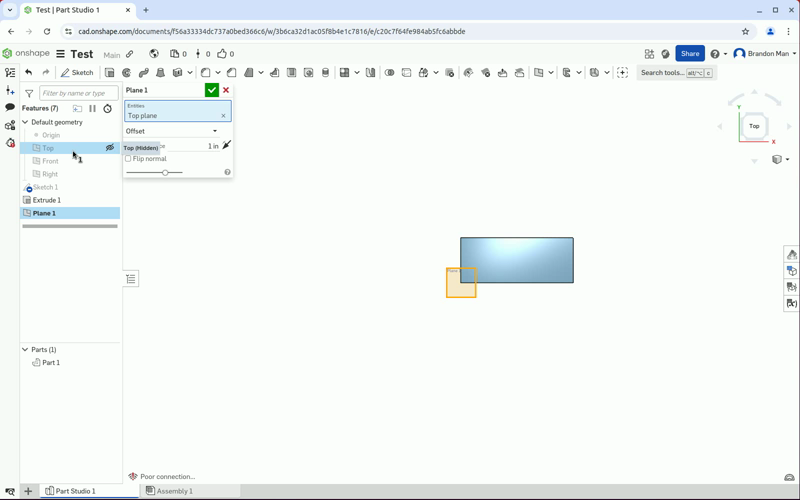
key(tab, 2)
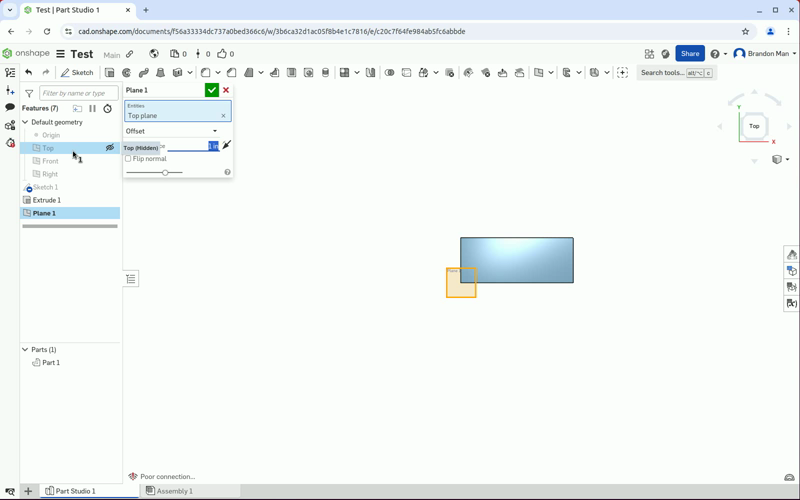
text(4.098)
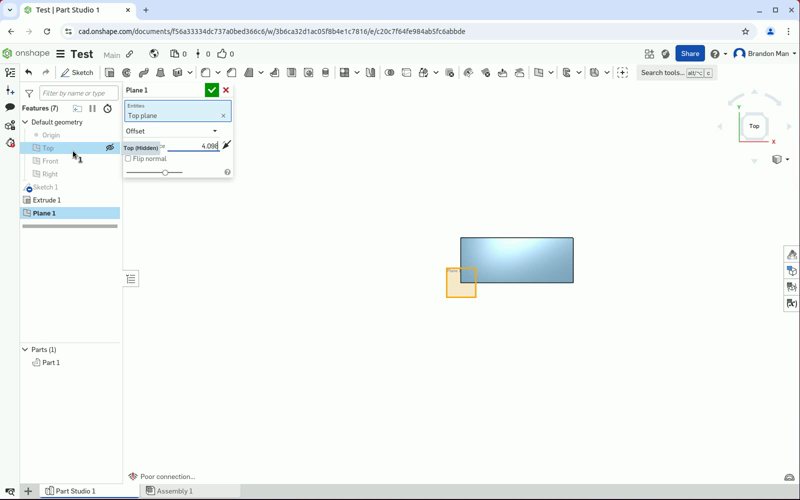
key(enter, 2)
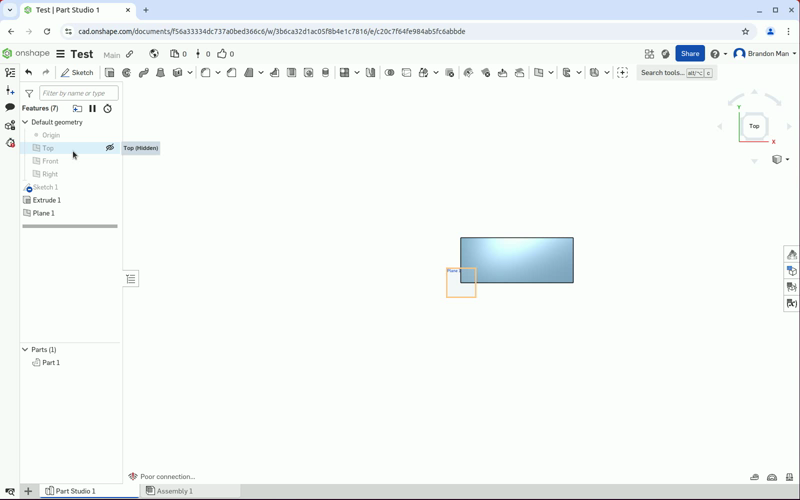
key(shift+s)
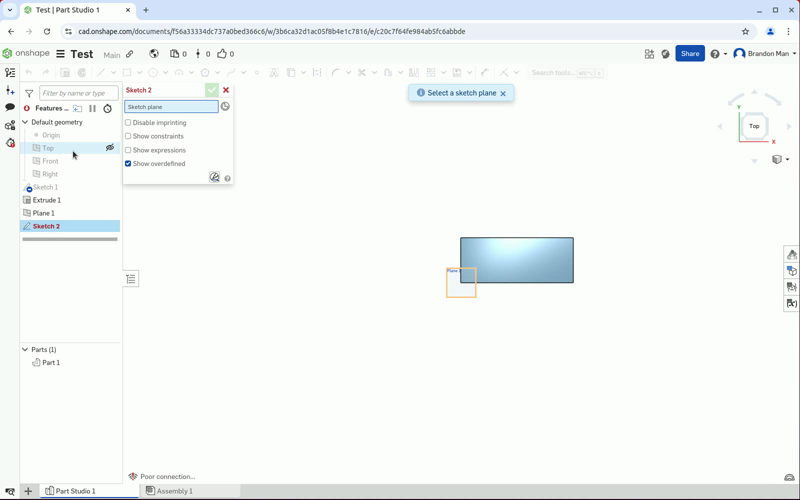
mouse_move(73, 215)
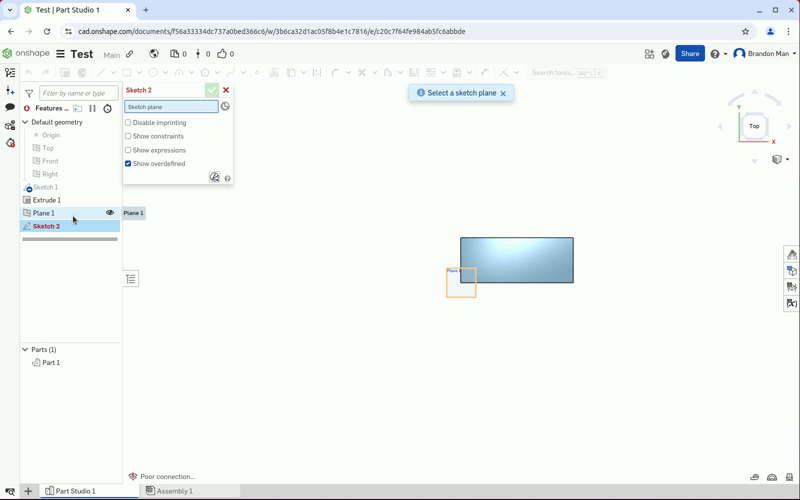
click(73, 215)
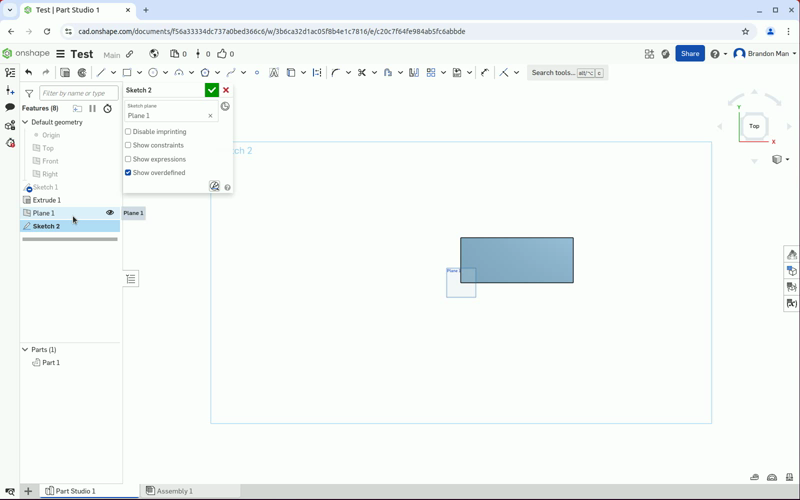
mouse_move(73, 352)
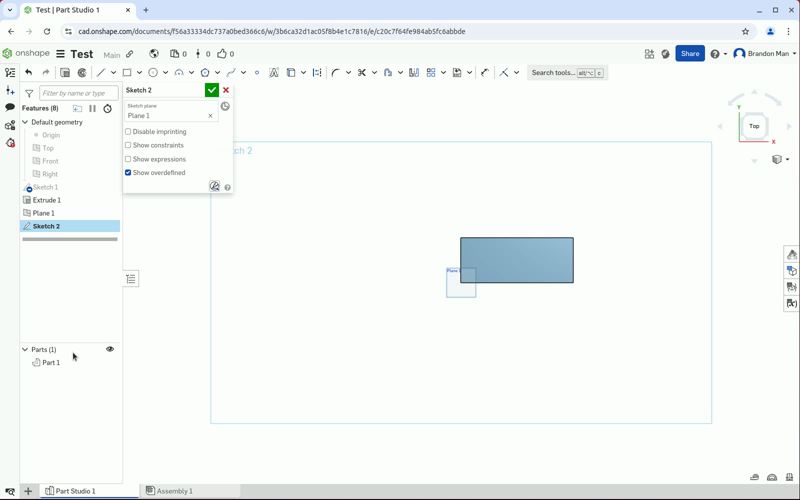
key(y)
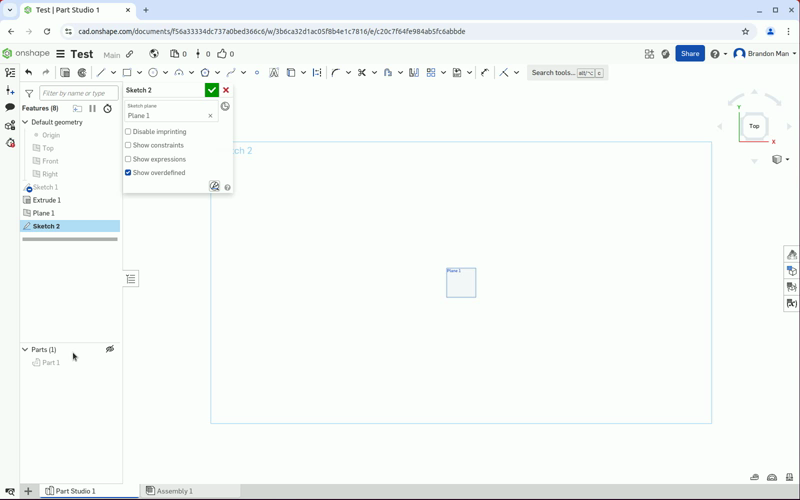
key(l)
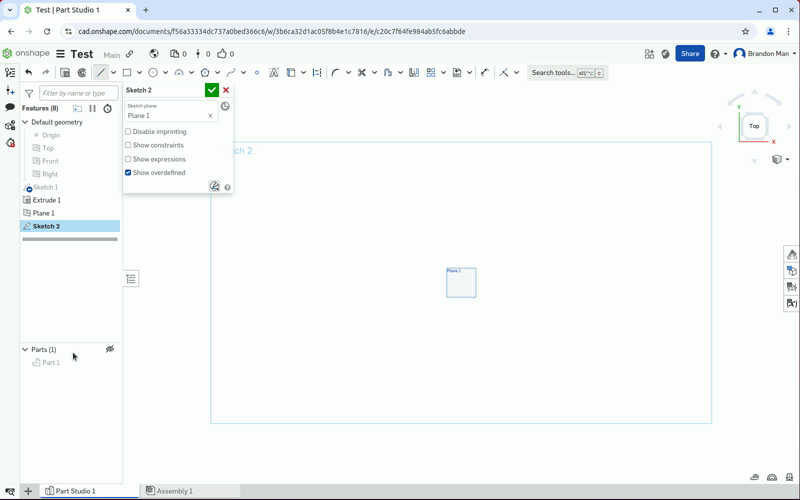
key_down(shift)
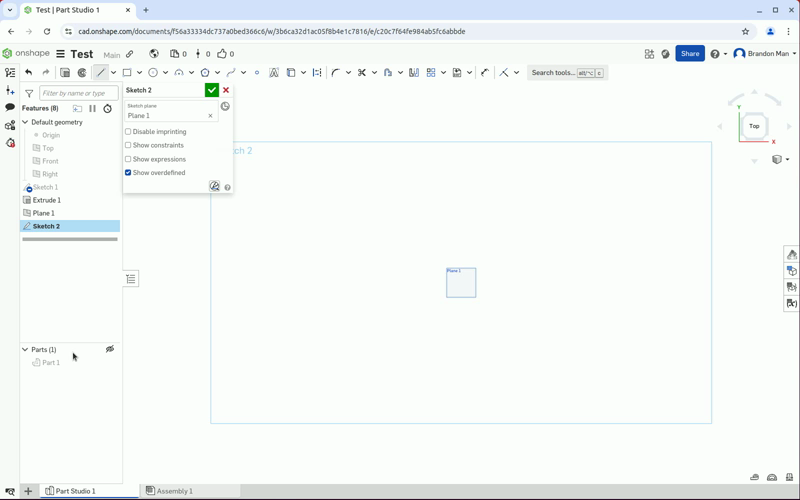
mouse_move(489, 266)
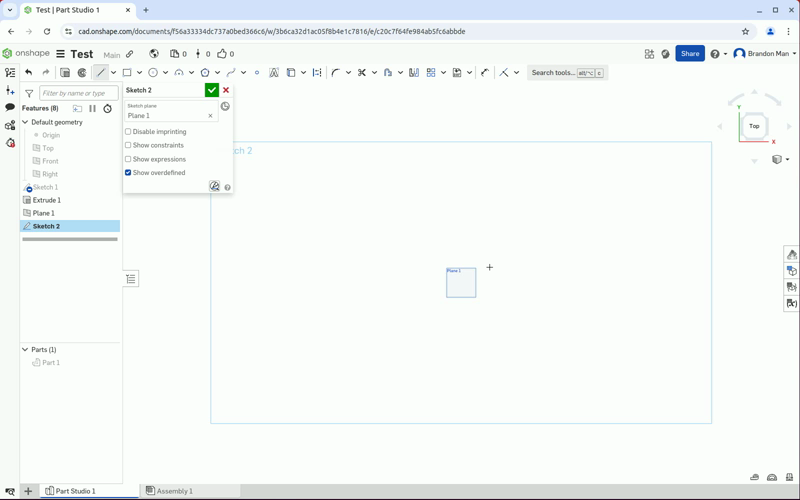
click(489, 266)
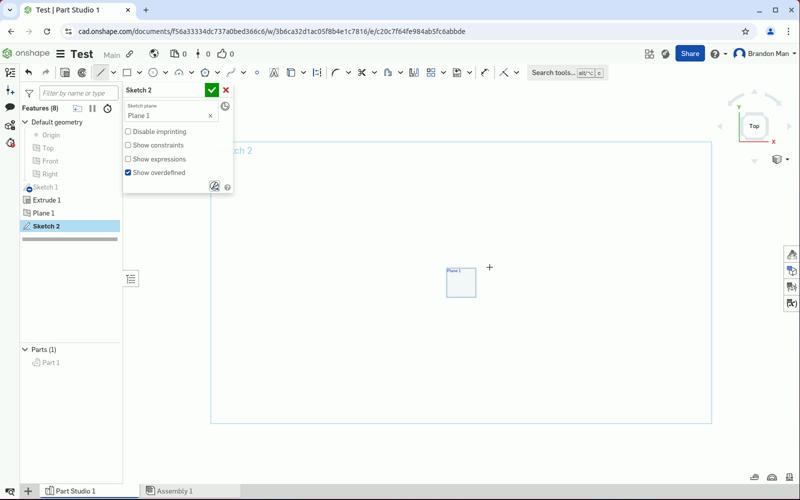
key_up(shift)
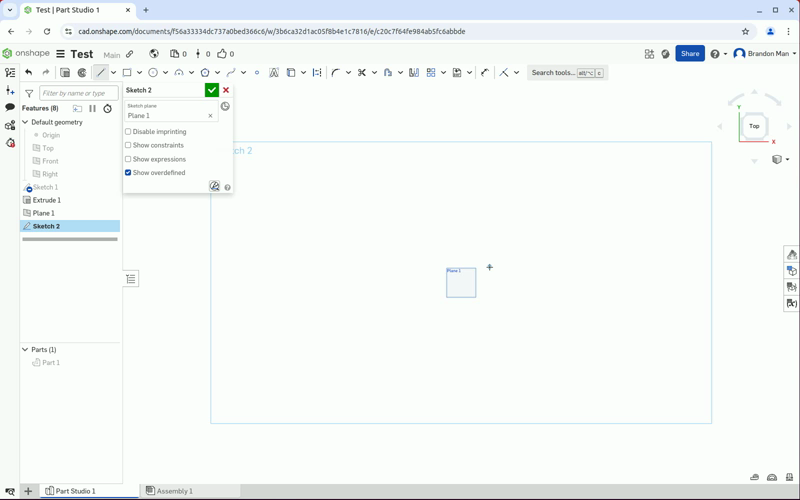
key_down(shift)
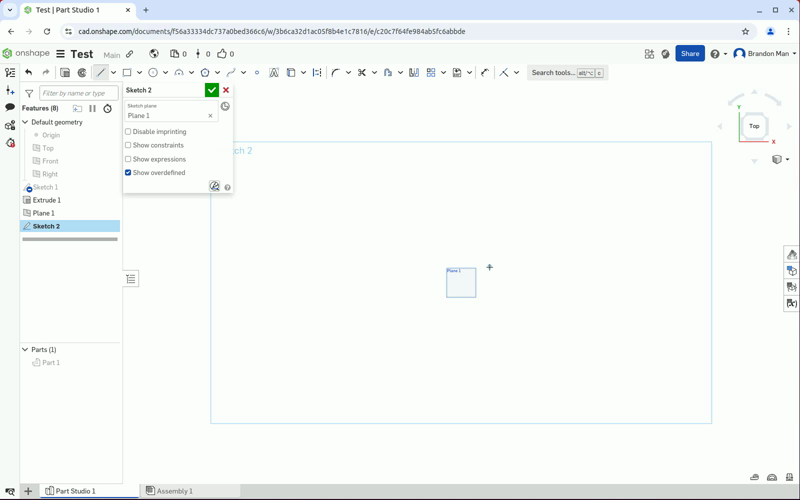
mouse_move(519, 266)
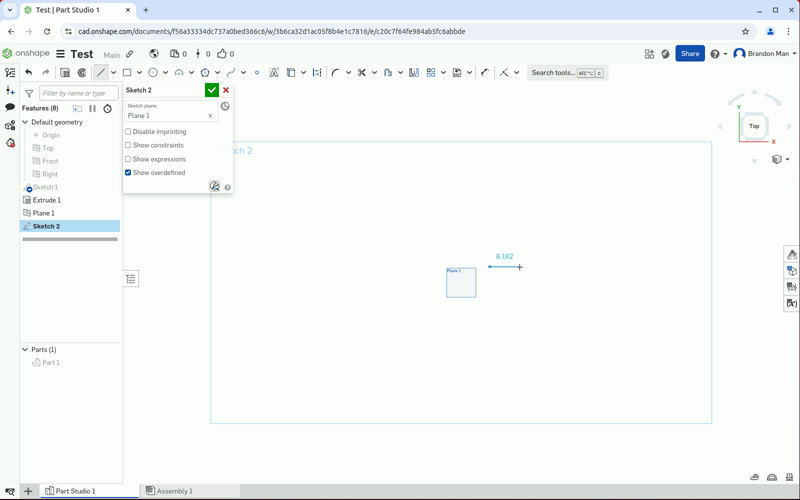
mouse_move(540, 266)
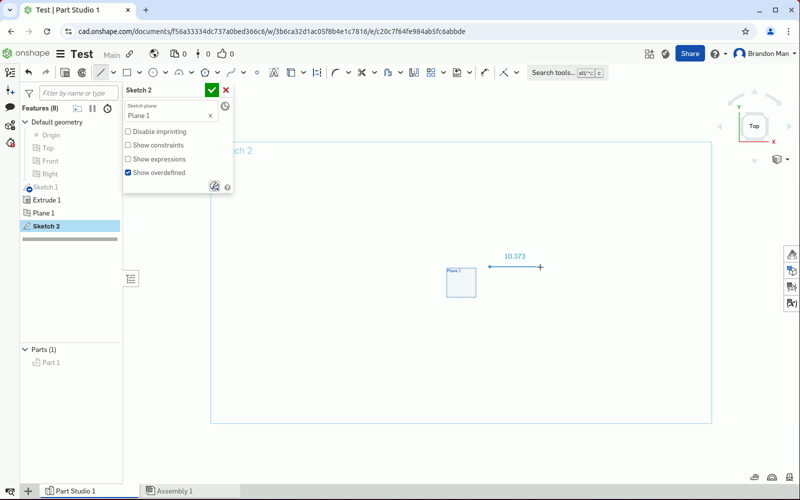
click(540, 266)
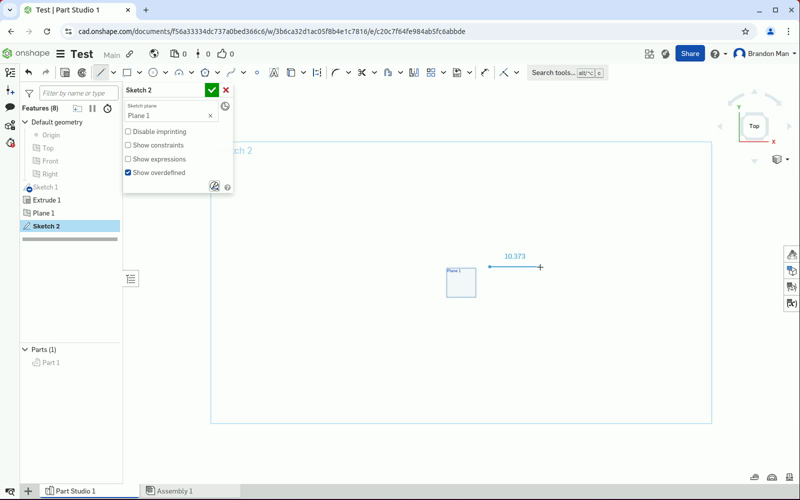
key_up(shift)
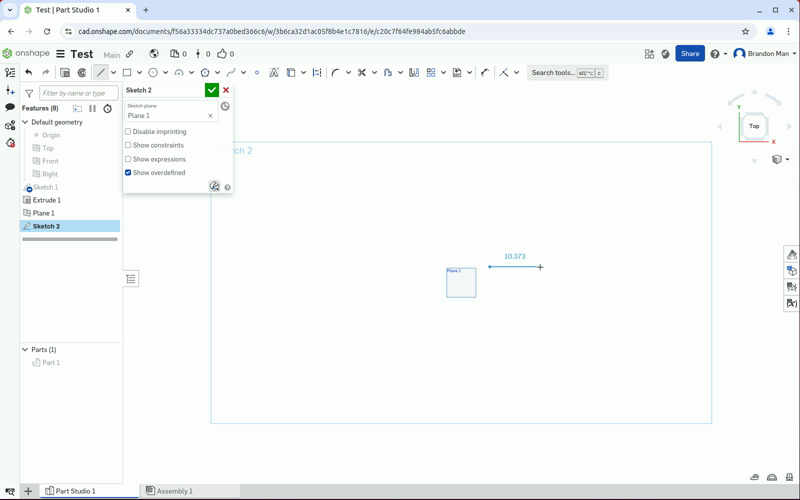
key_down(shift)
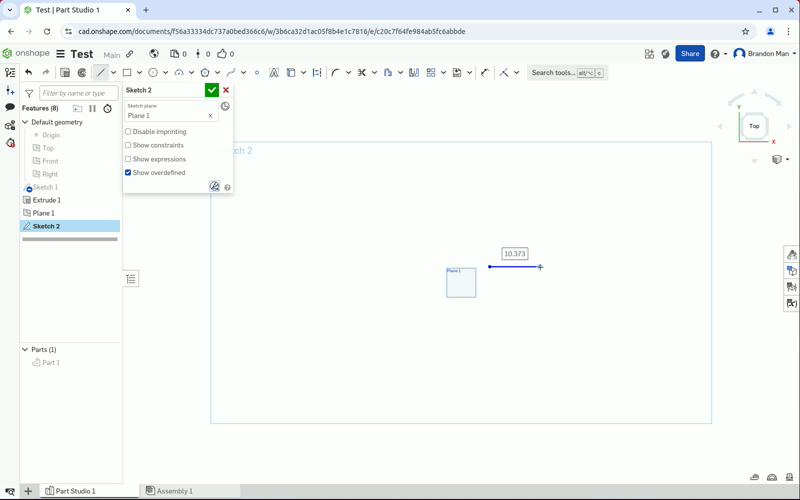
mouse_move(570, 266)
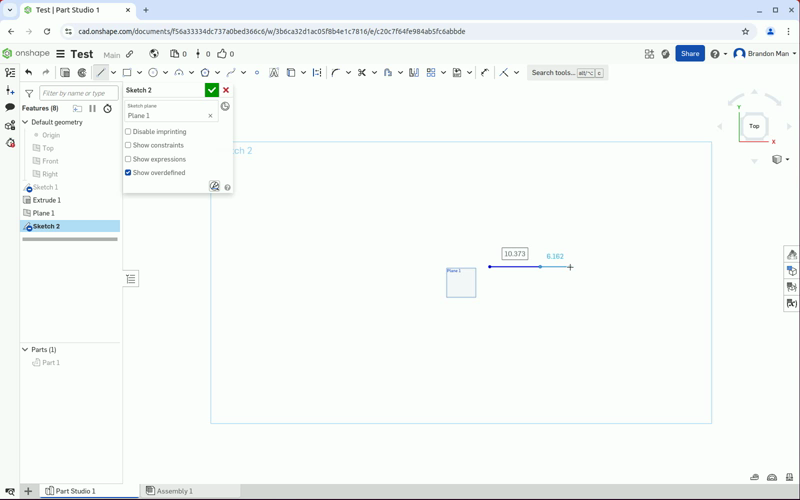
mouse_move(540, 238)
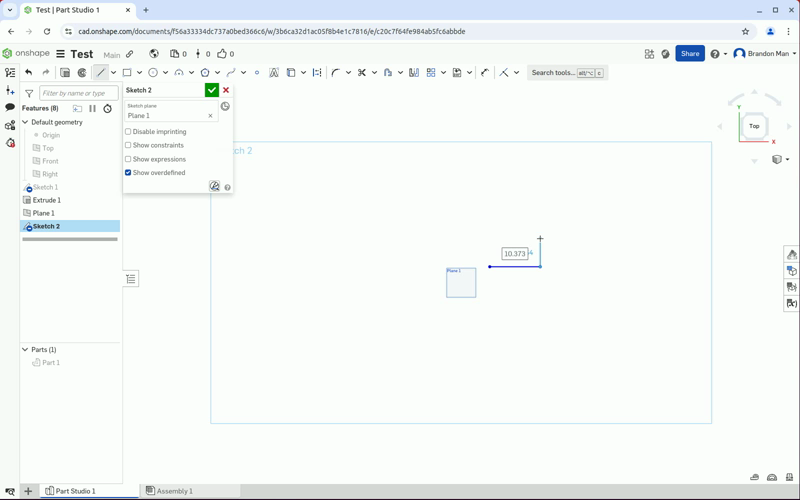
click(540, 238)
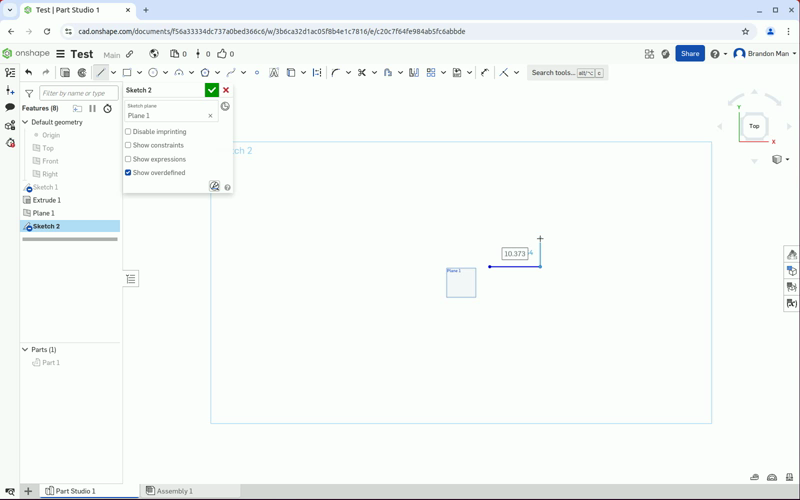
key_up(shift)
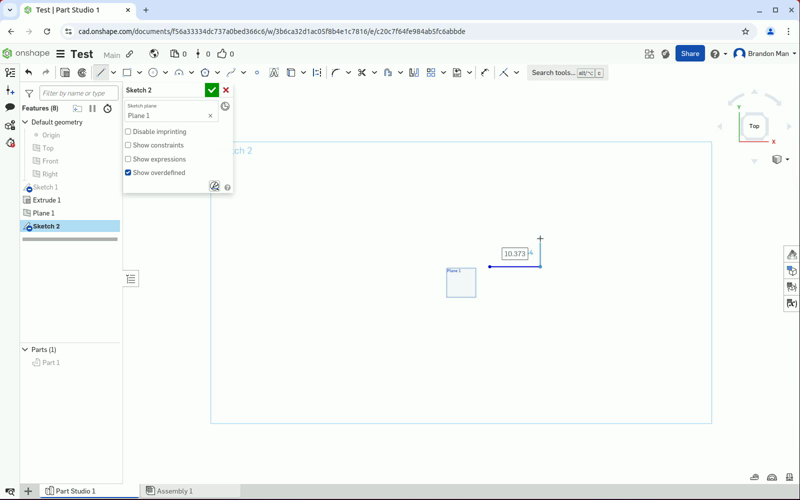
key_down(shift)
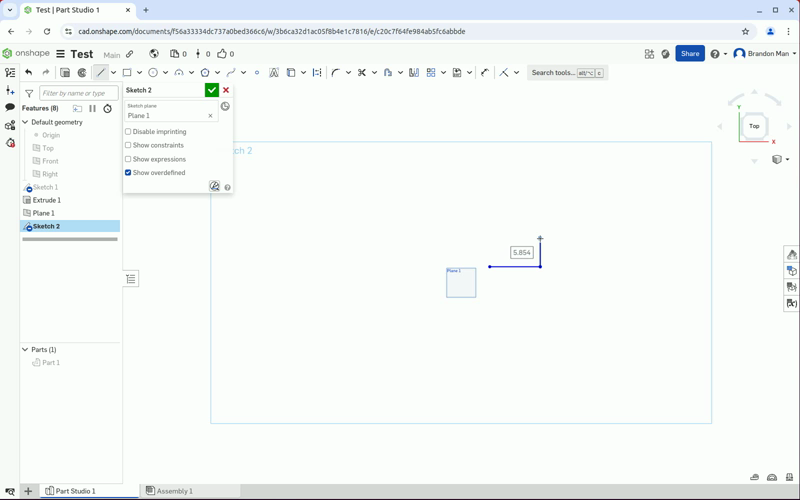
mouse_move(570, 238)
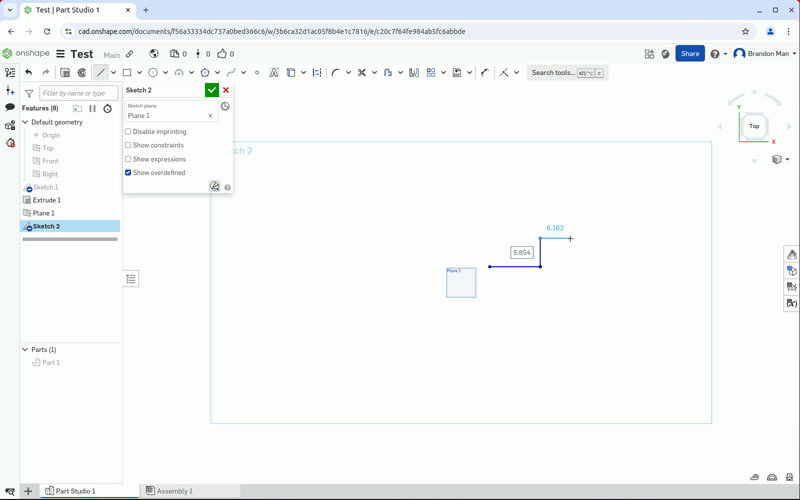
mouse_move(489, 238)
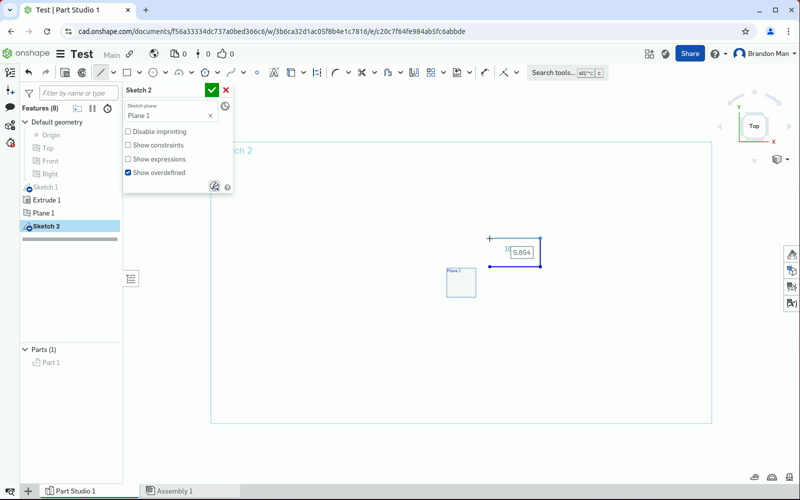
click(489, 238)
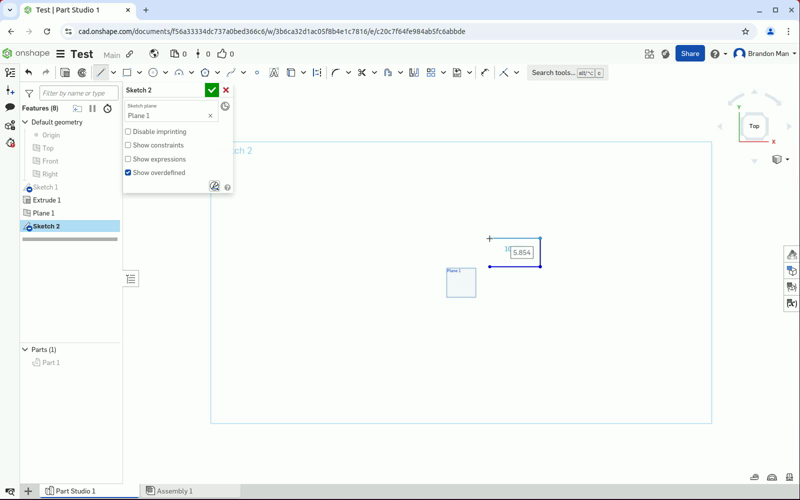
key_up(shift)
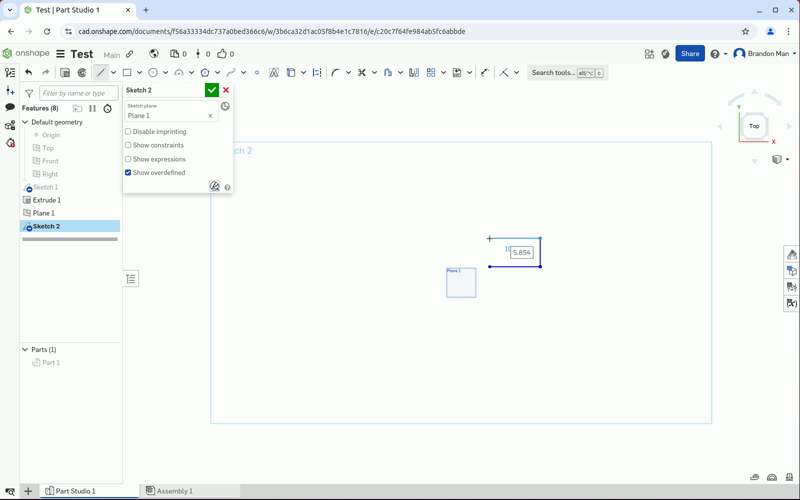
mouse_move(519, 238)
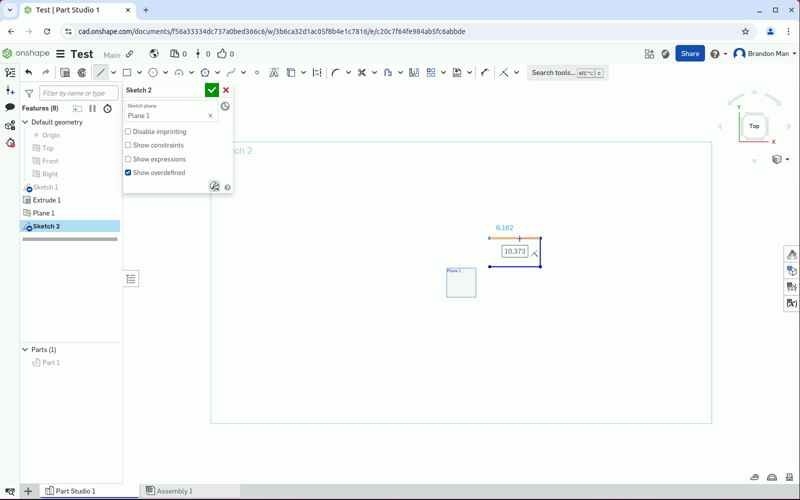
key_down(shift)
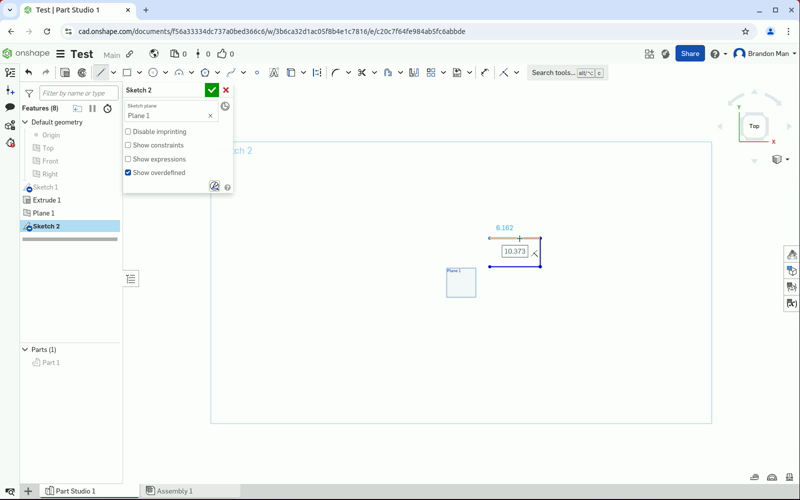
mouse_move(489, 266)
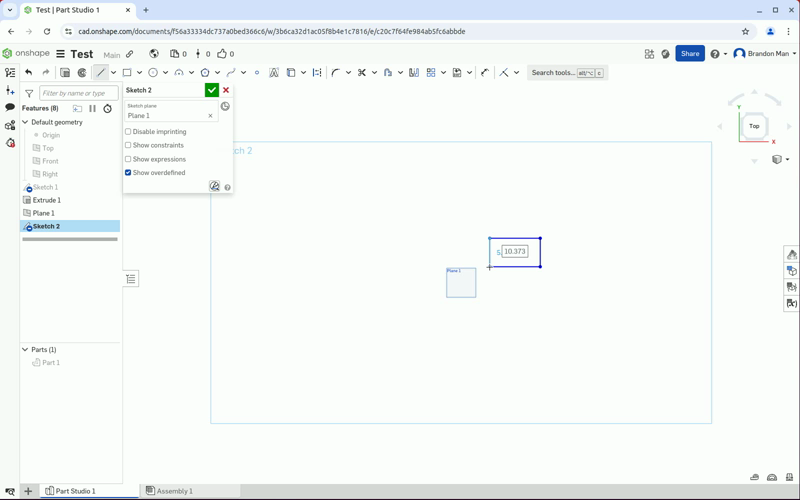
key_up(shift)
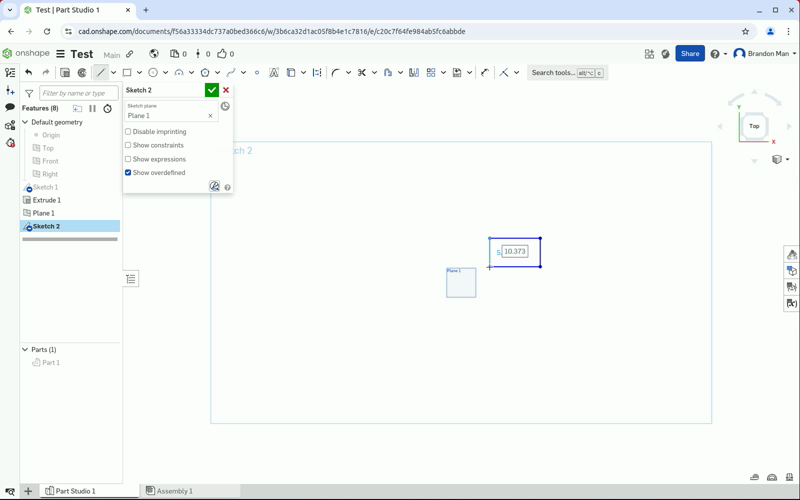
click(489, 266)
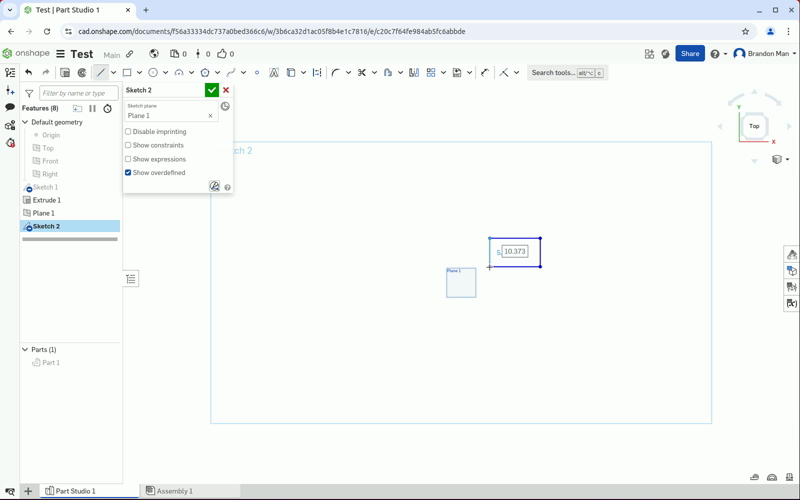
key(esc)
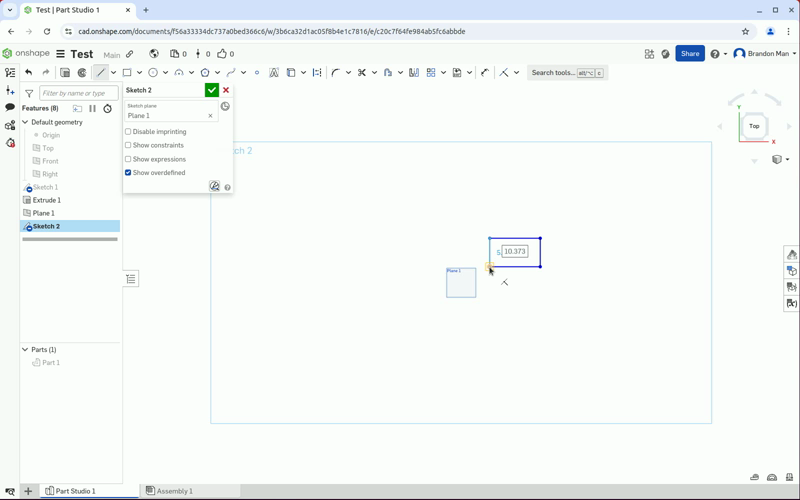
mouse_move(495, 240)
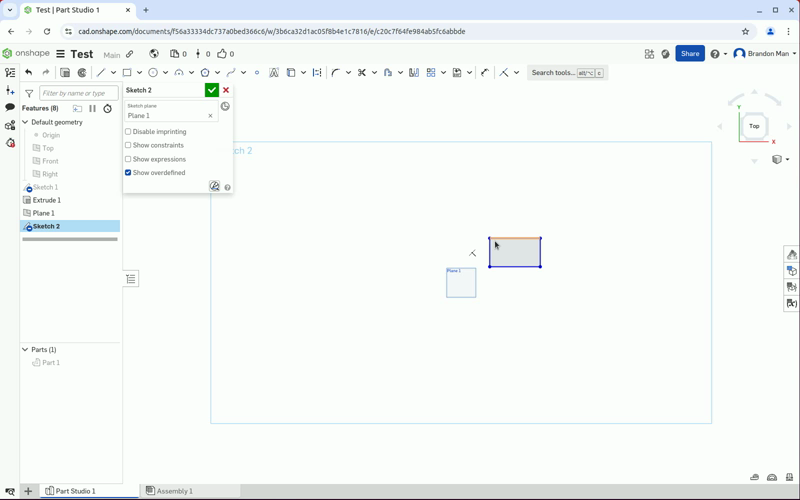
scroll(6)
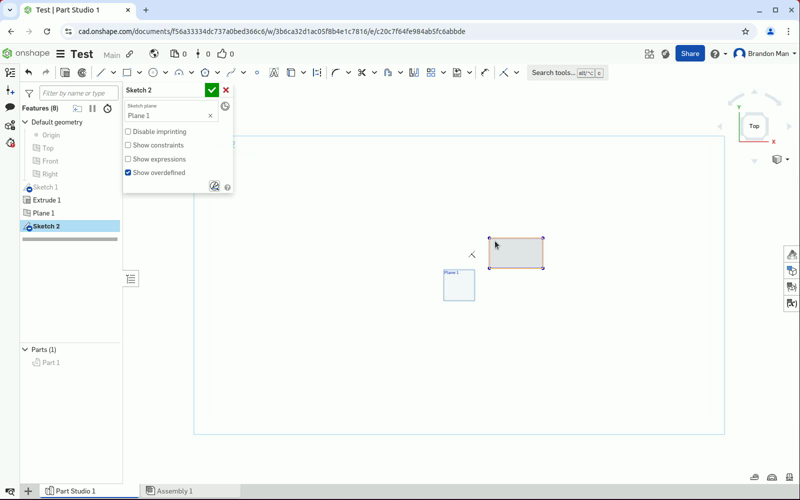
scroll(6)
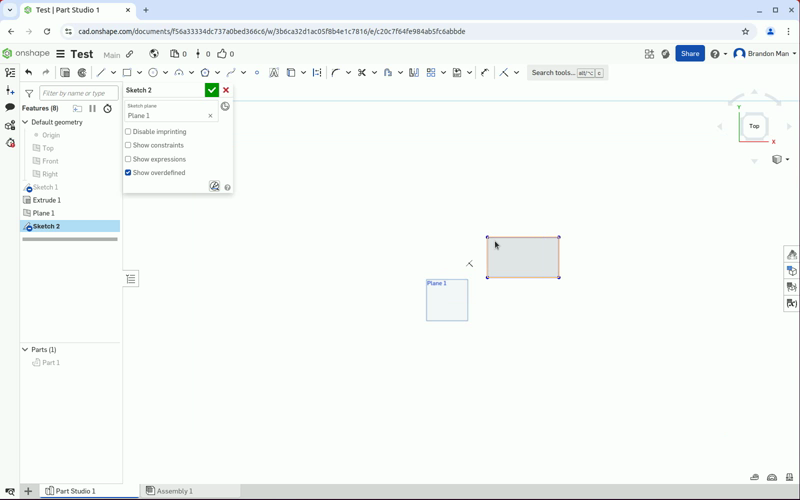
scroll(6)
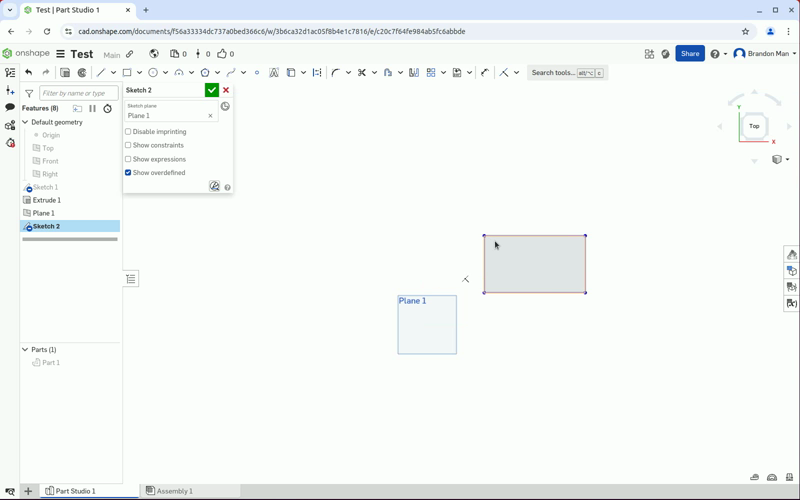
scroll(6)
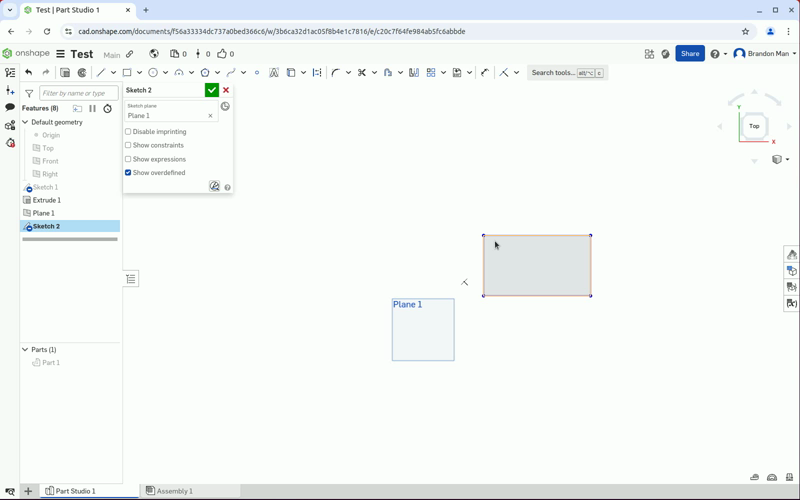
scroll(6)
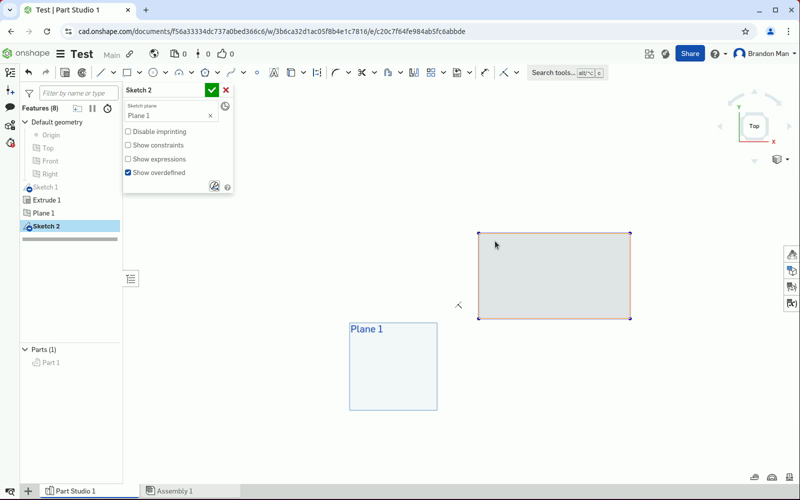
scroll(6)
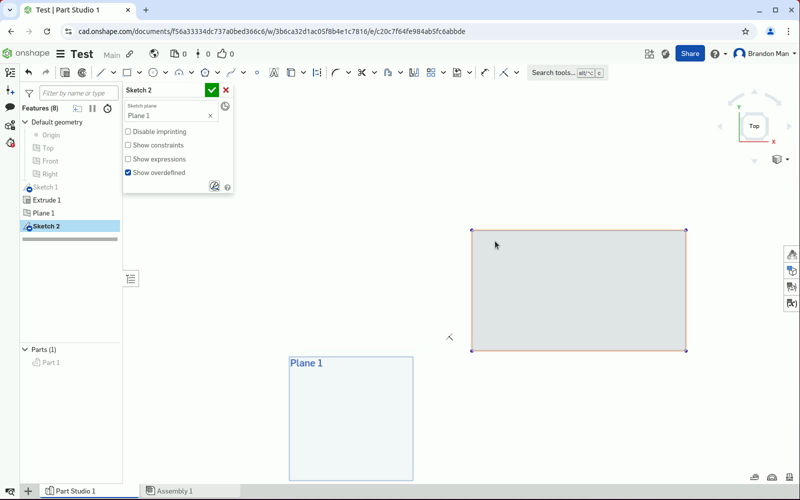
scroll(6)
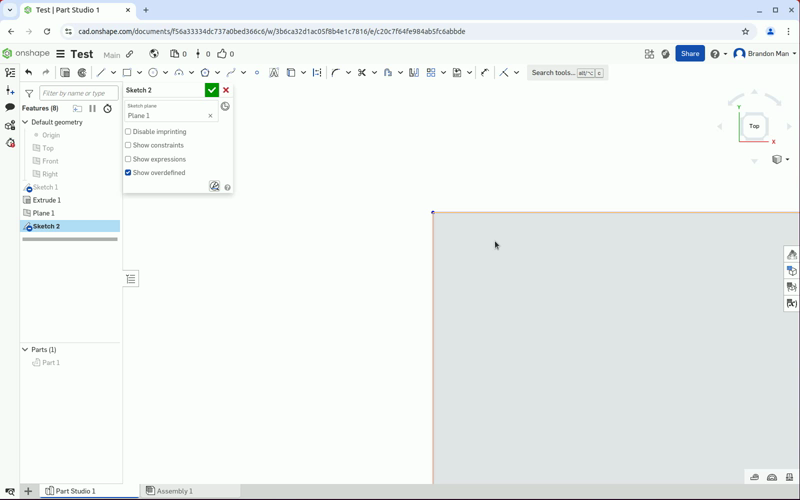
click(495, 240)
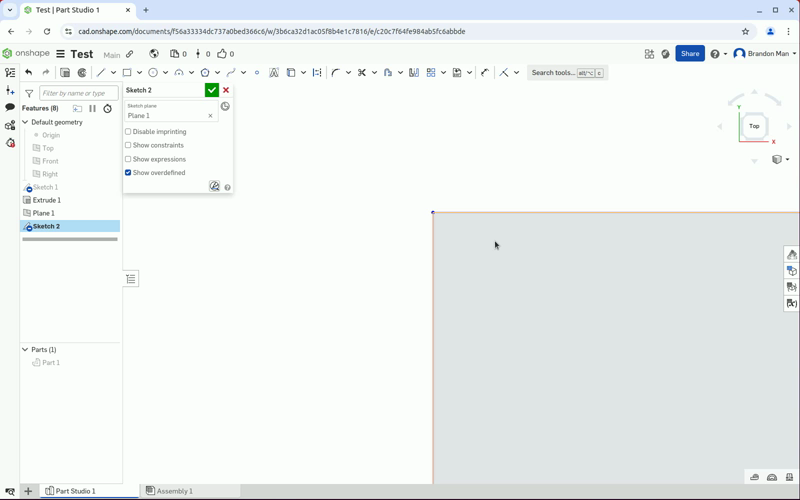
scroll(-6)
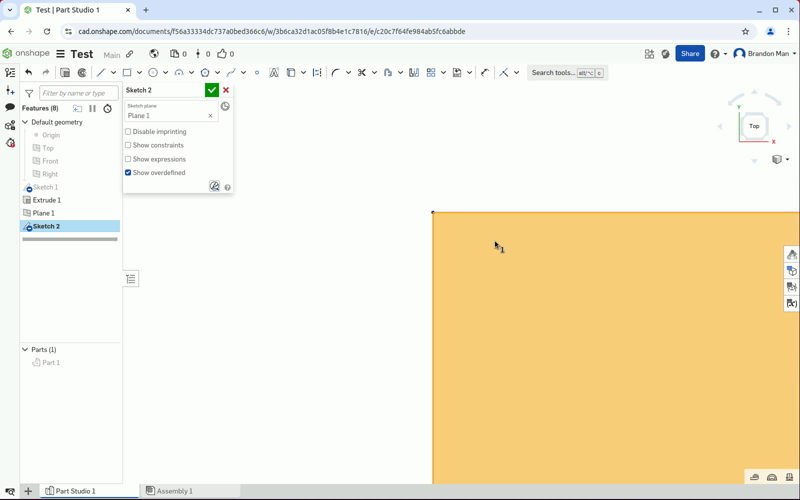
scroll(-6)
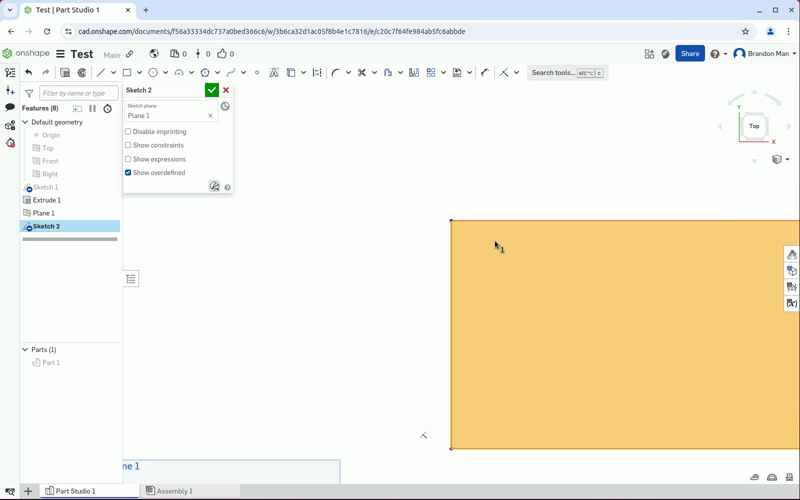
scroll(-6)
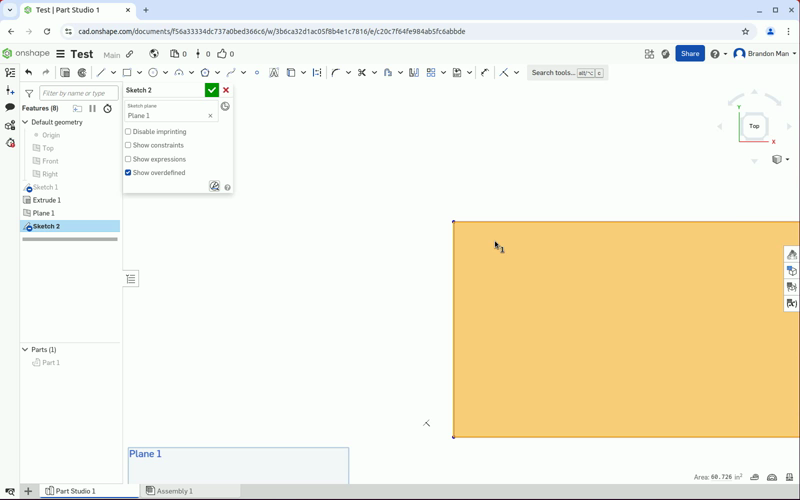
scroll(-6)
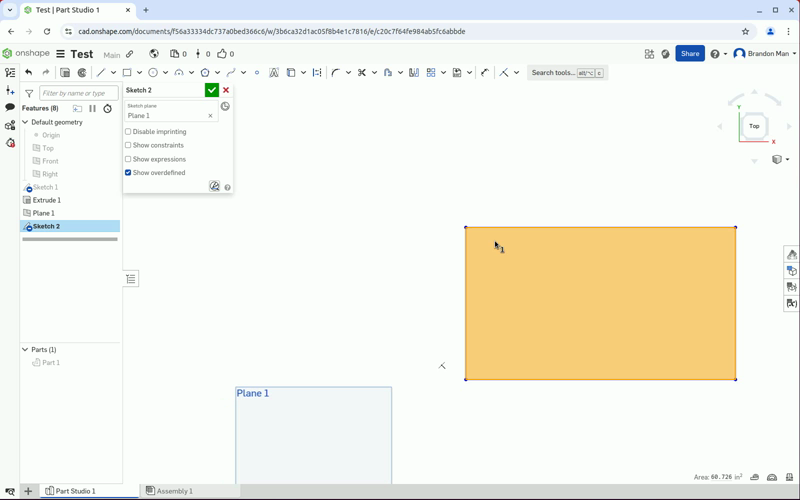
scroll(-6)
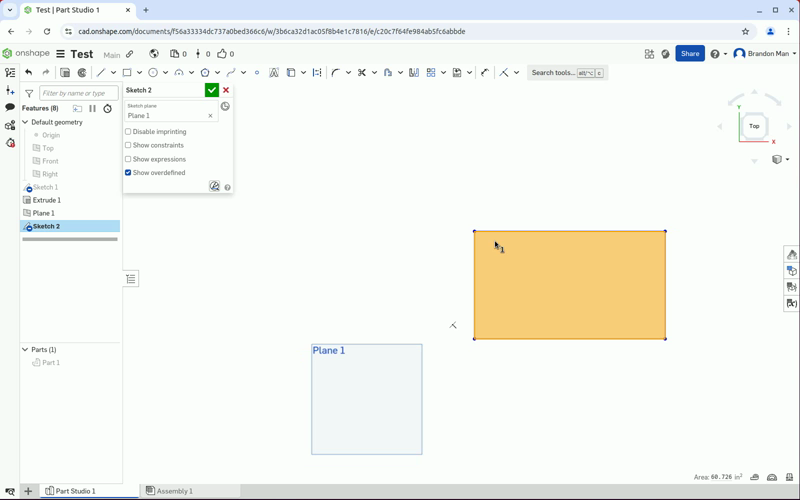
scroll(-6)
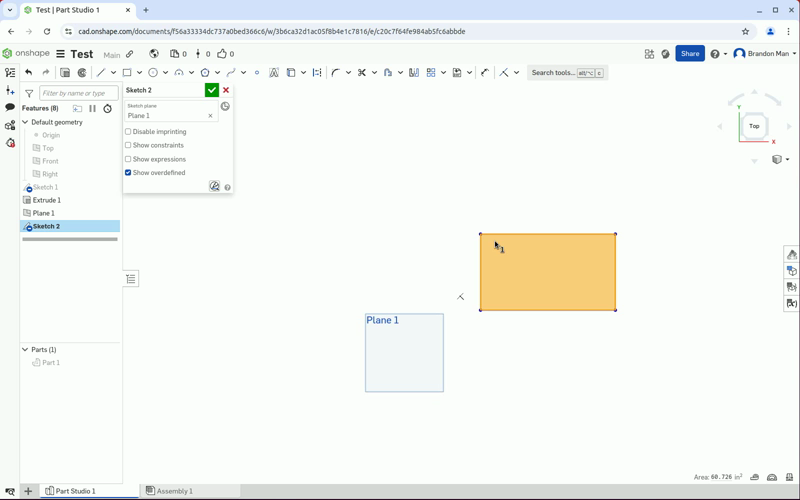
scroll(-6)
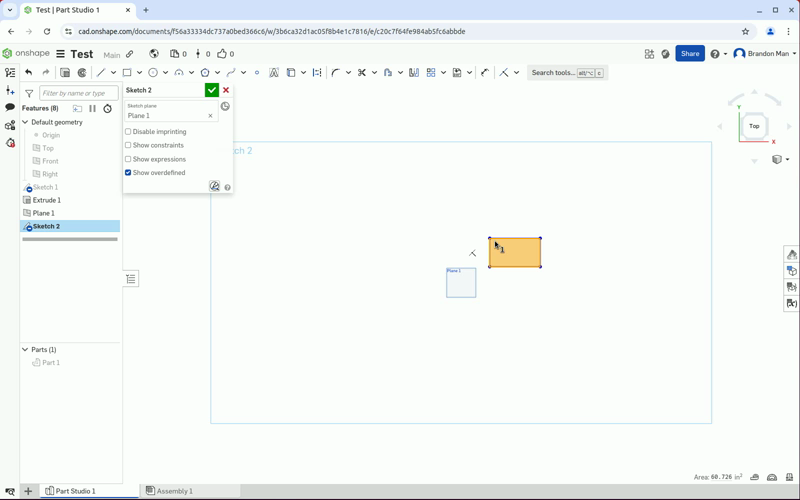
mouse_move(73, 352)
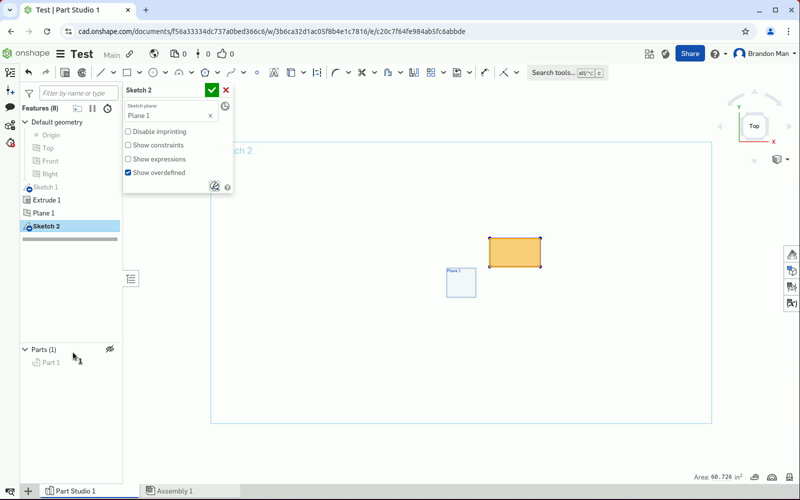
key(shift+y)
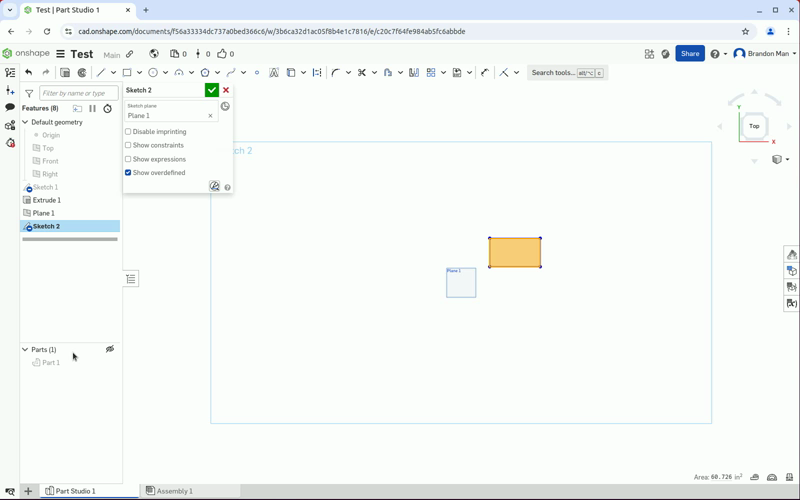
key(shift+e)
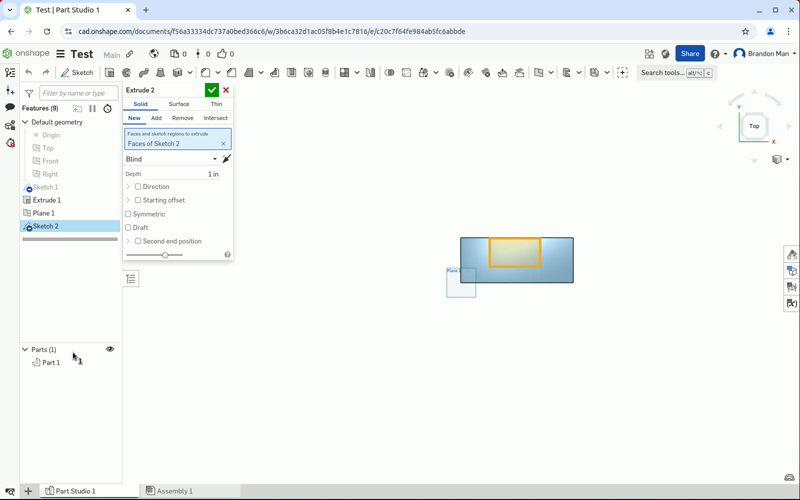
mouse_move(143, 106)
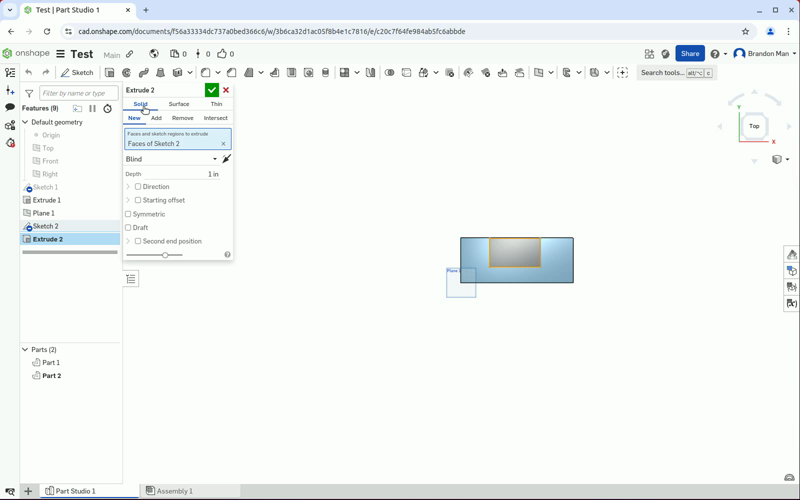
click(143, 106)
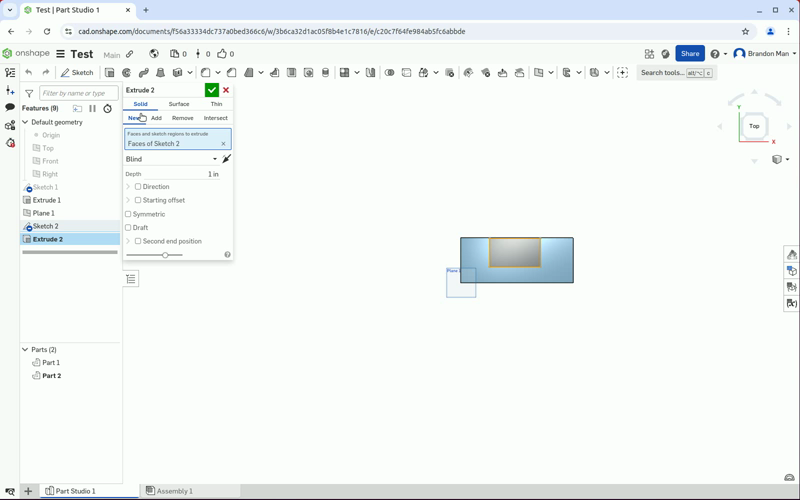
mouse_move(137, 120)
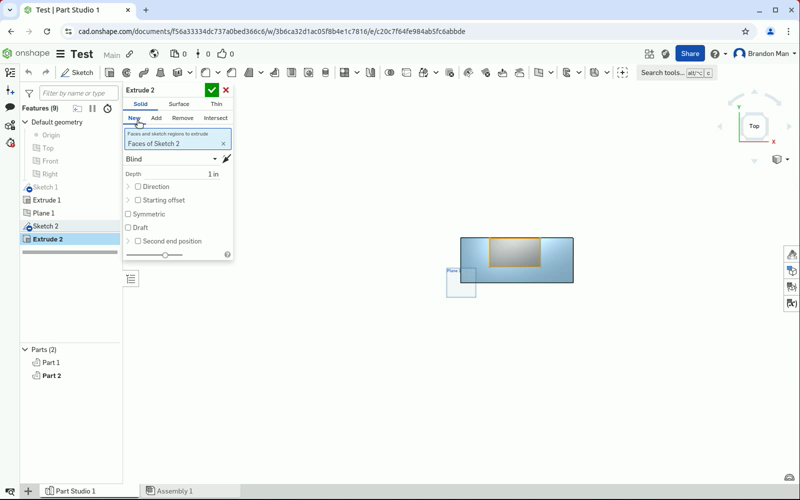
click(137, 120)
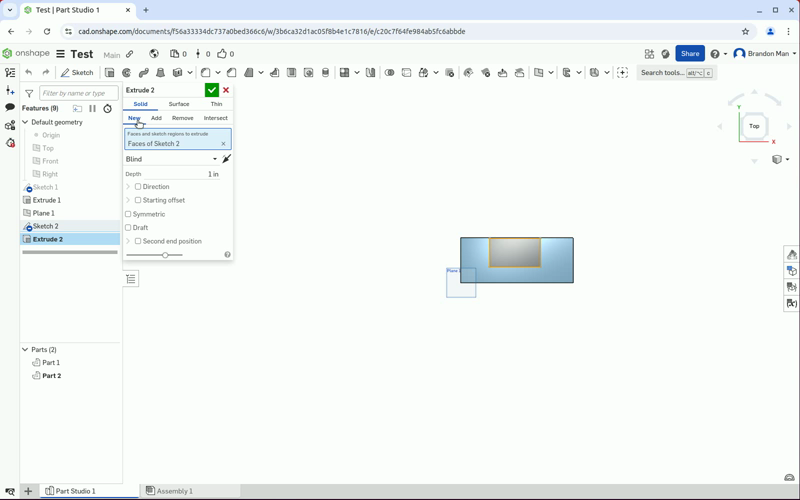
key(tab, 4)
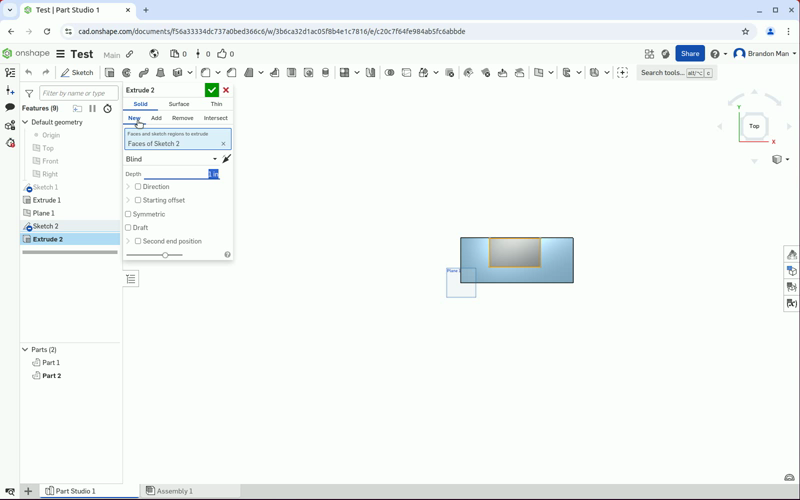
text(6.258)
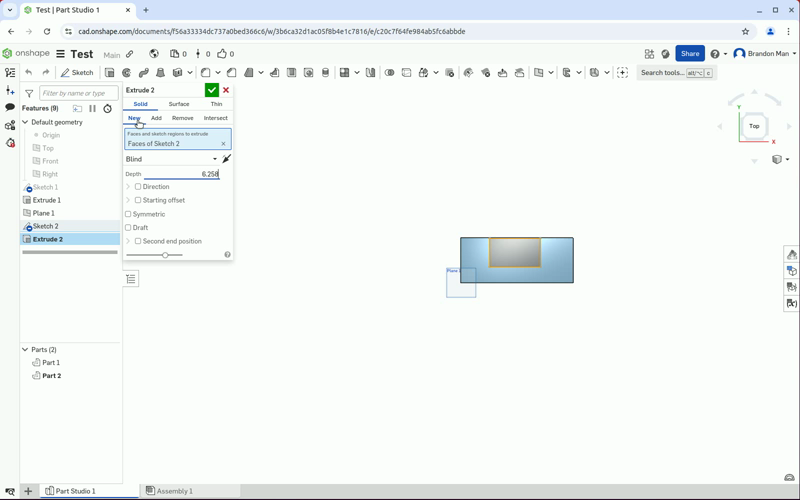
key(enter)
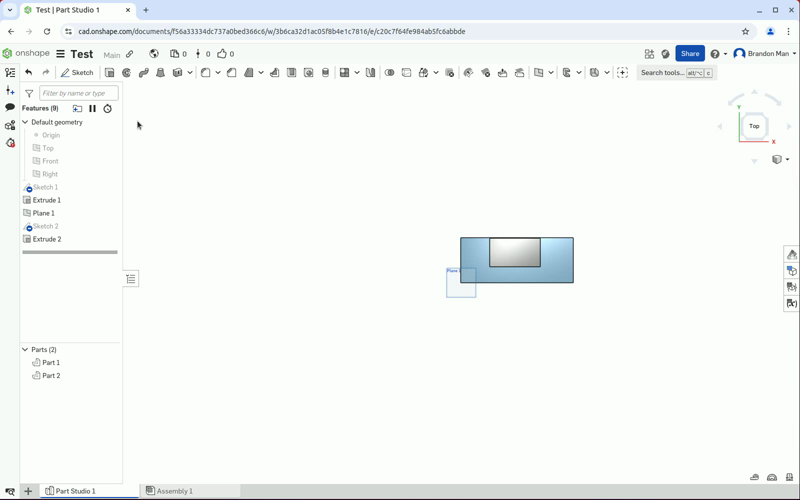
key(shift+h)
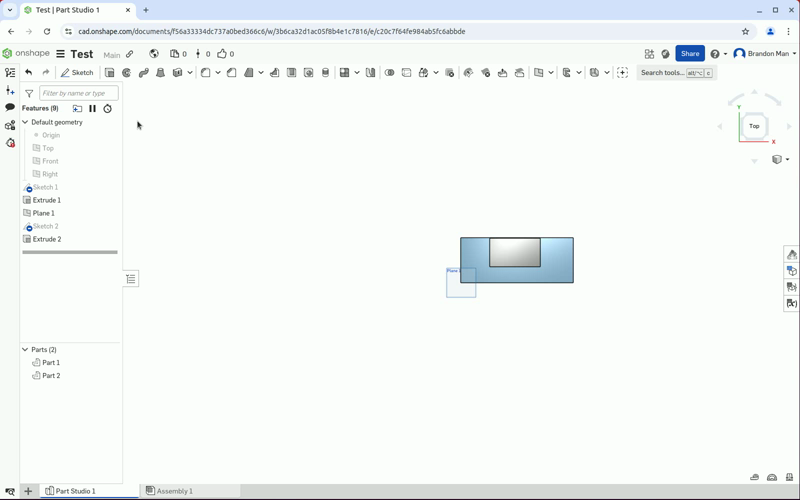
key(shift+h)
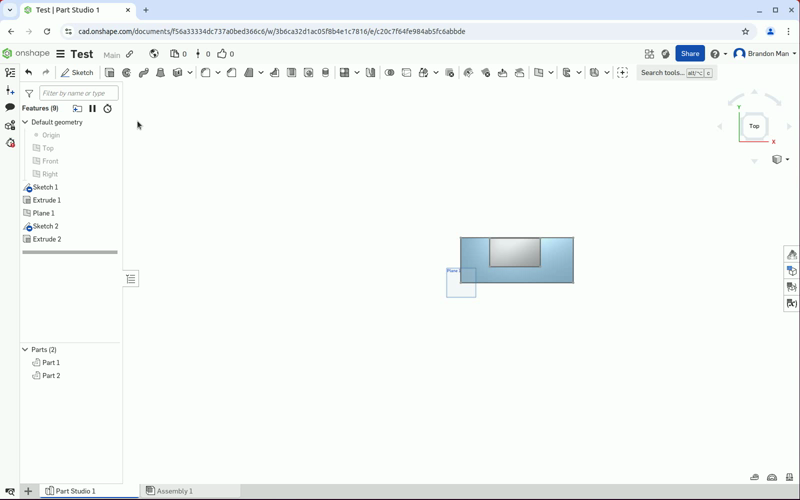
key(shift+7)
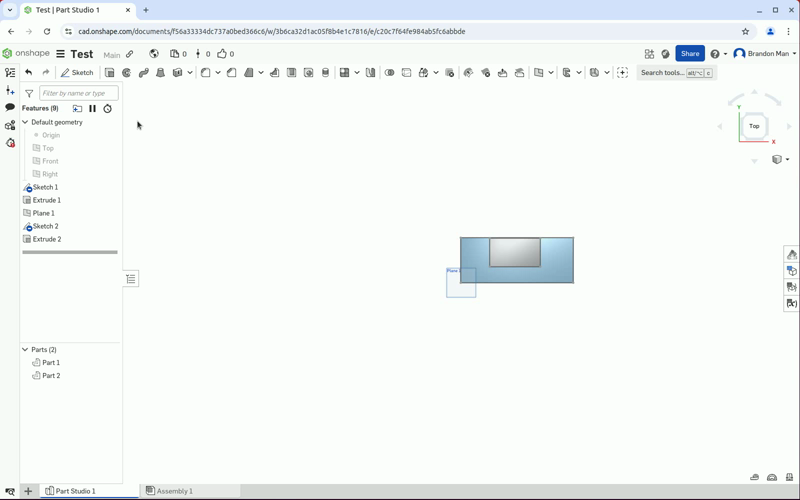
key(up, 3)
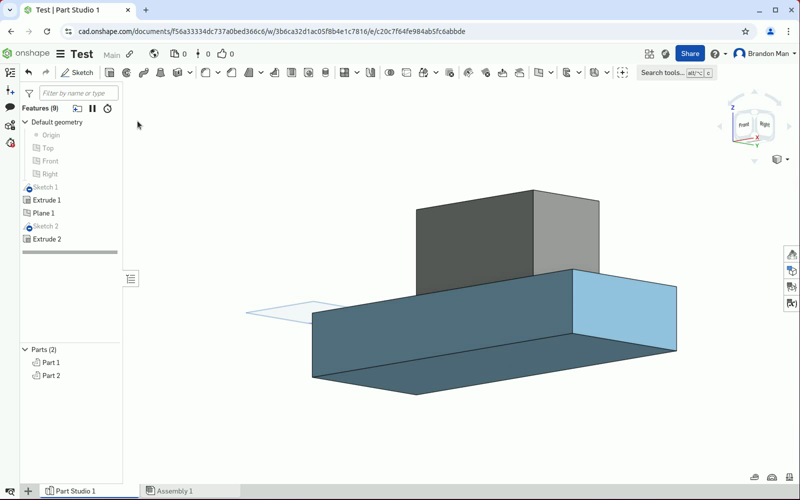
key(left, 3)
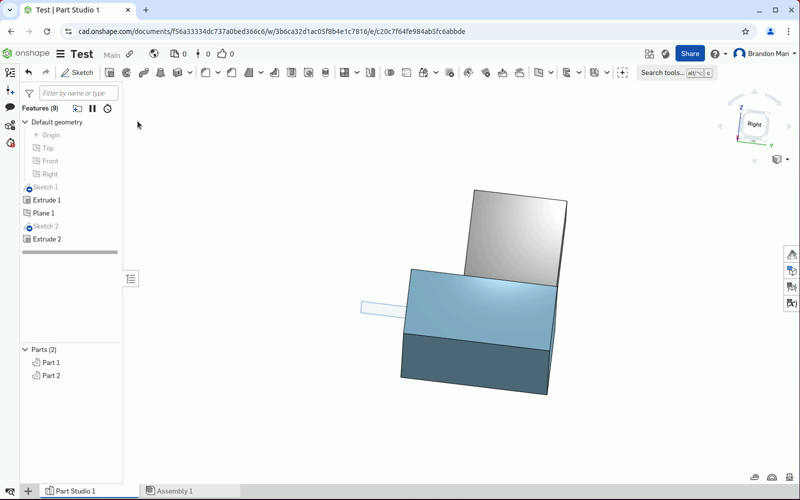
key(right, 3)
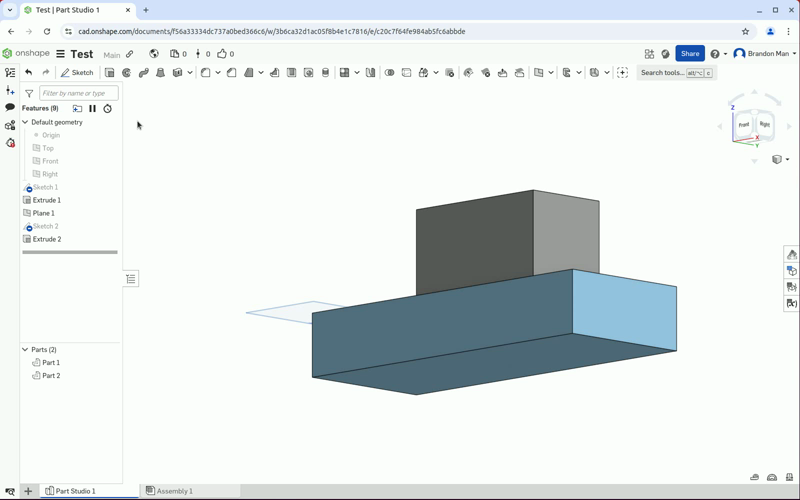
key(down, 3)
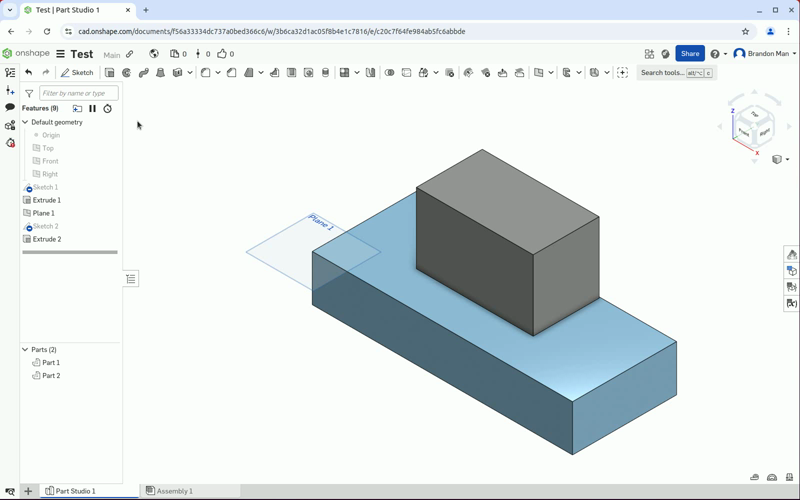
mouse_move(73, 189)
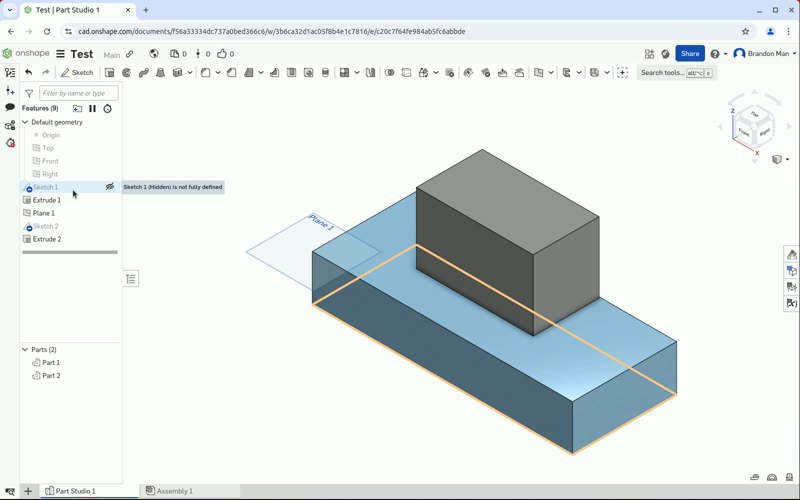
click(73, 189)